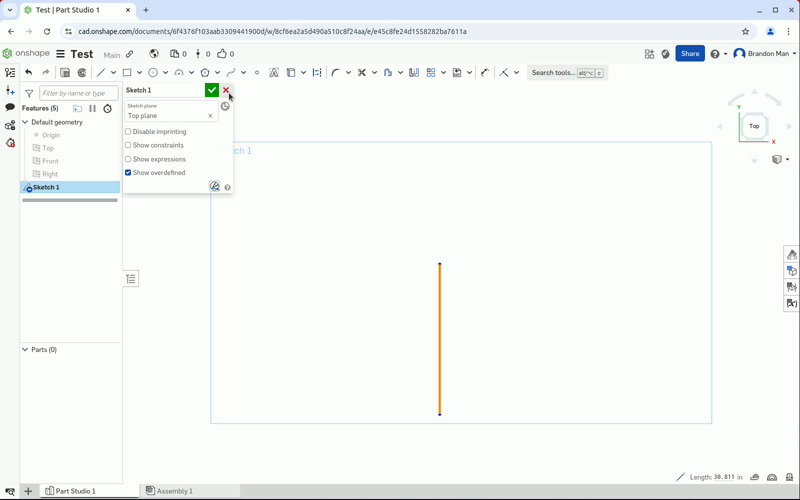
key(shift+h)
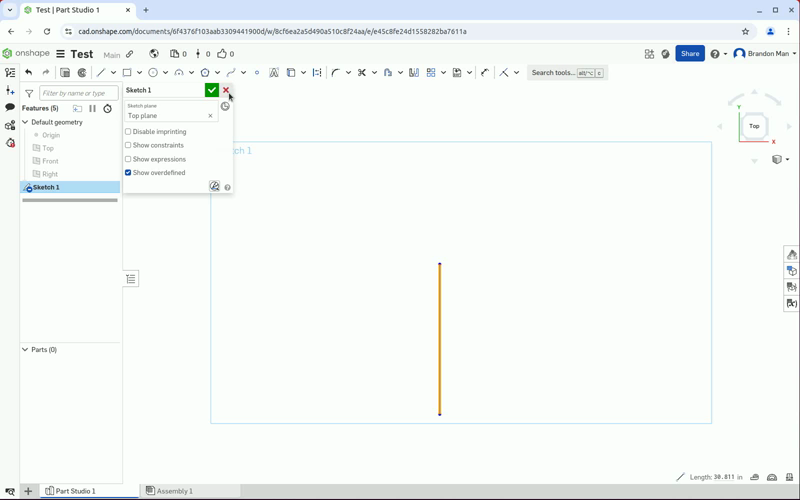
key(shift+s)
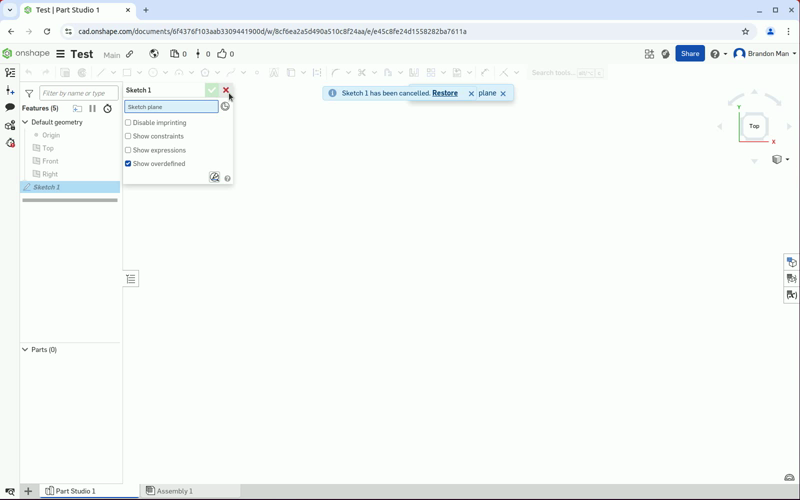
mouse_move(73, 150)
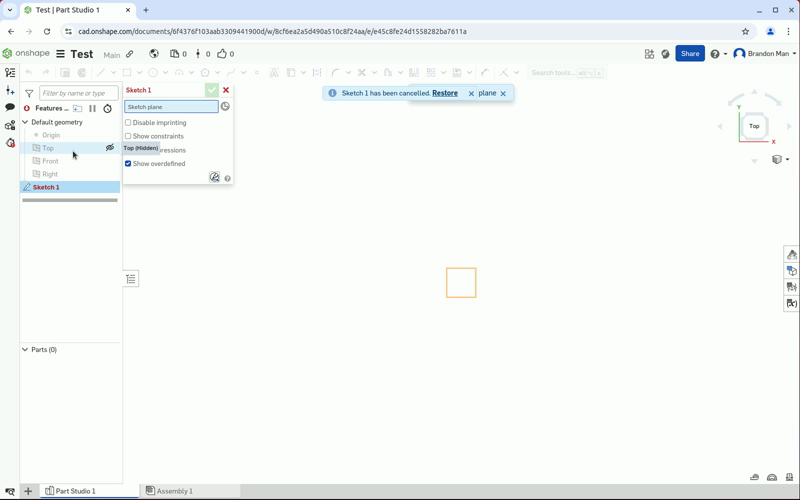
click(73, 150)
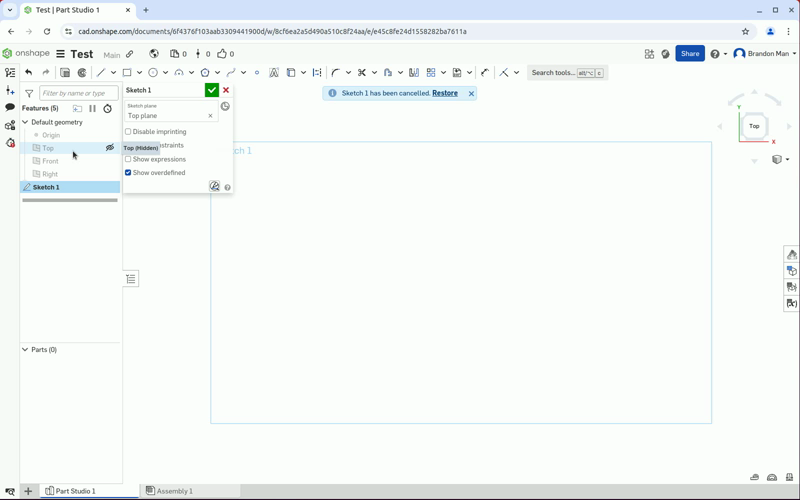
mouse_move(73, 352)
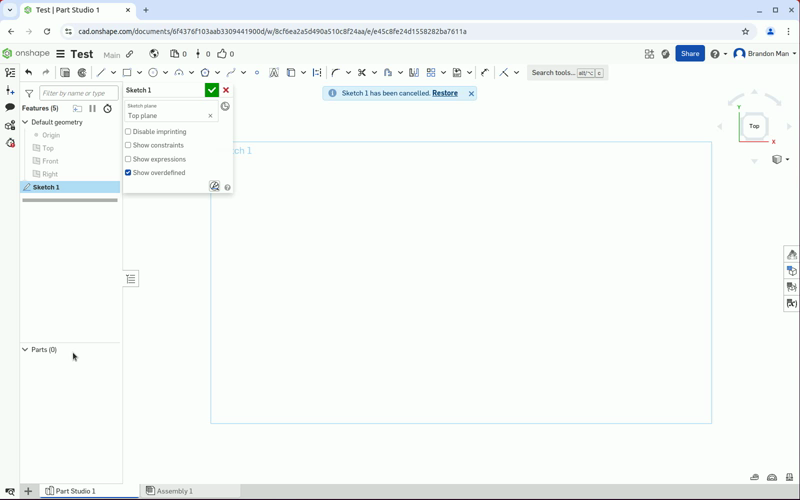
key(y)
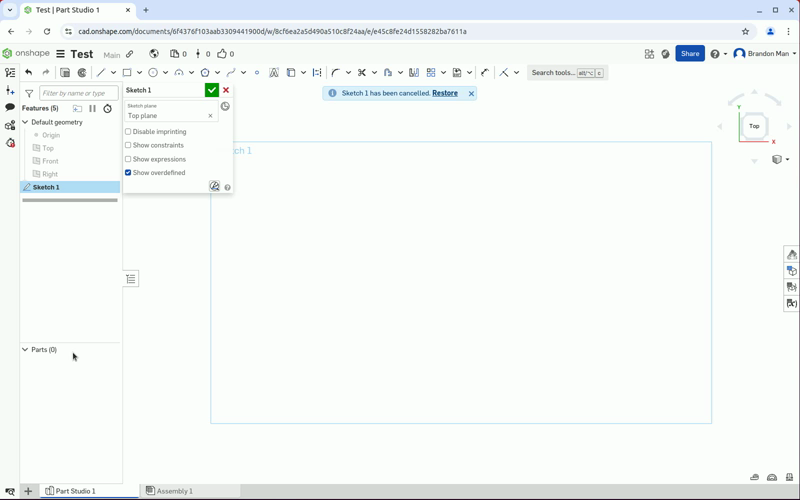
key(l)
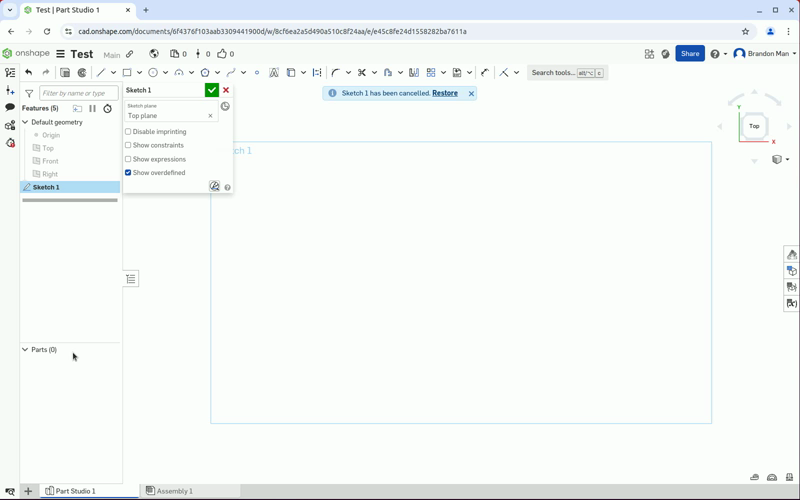
key_down(shift)
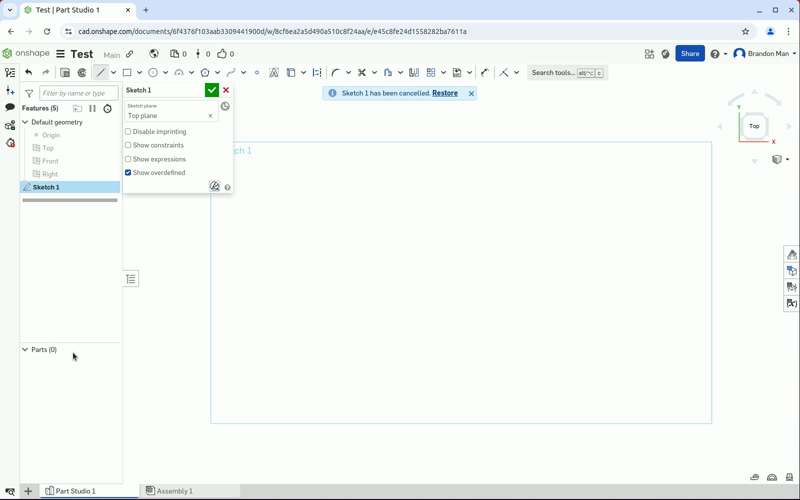
mouse_move(398, 395)
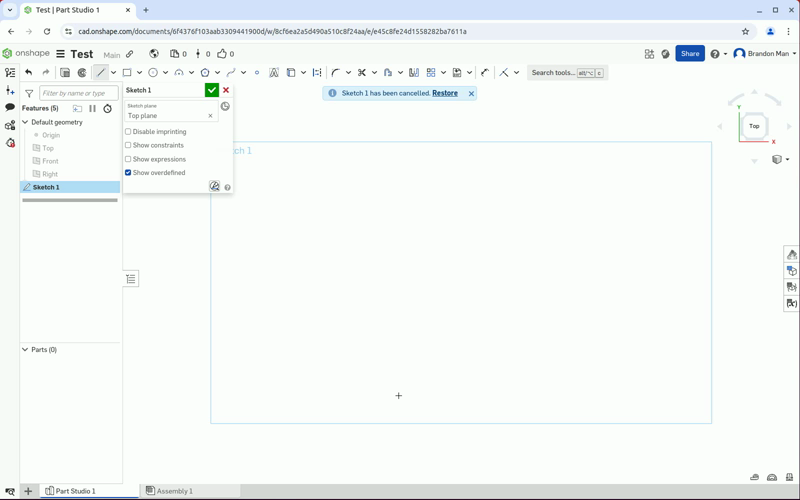
click(398, 395)
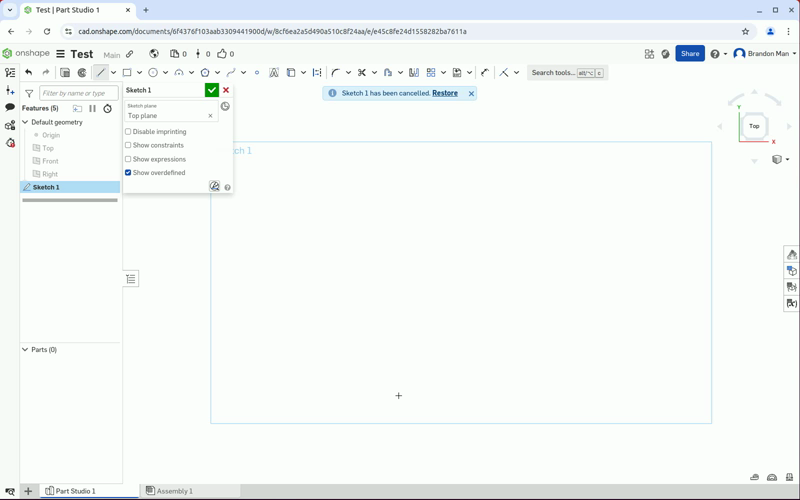
key_up(shift)
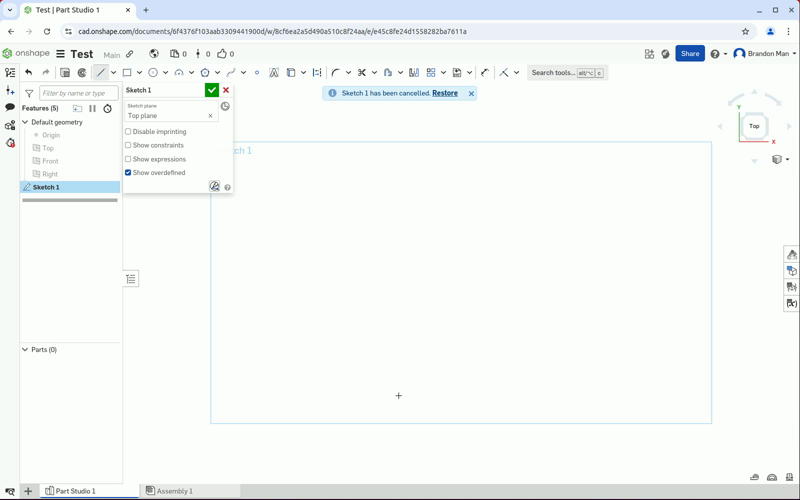
key_down(shift)
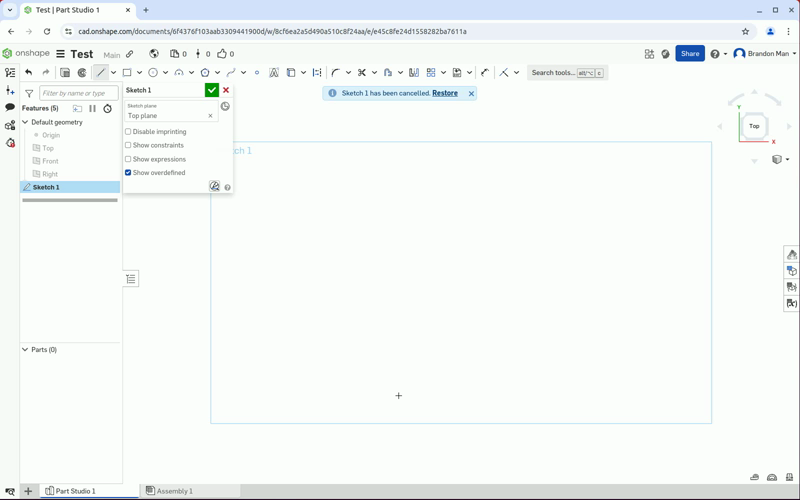
mouse_move(521, 395)
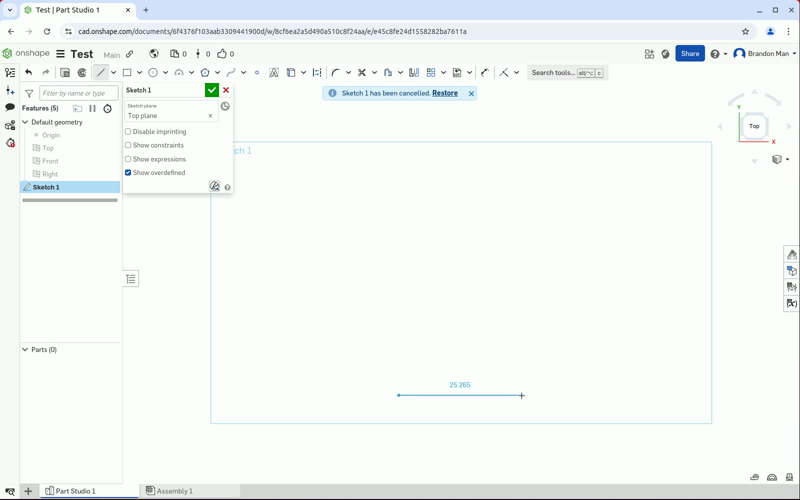
click(521, 395)
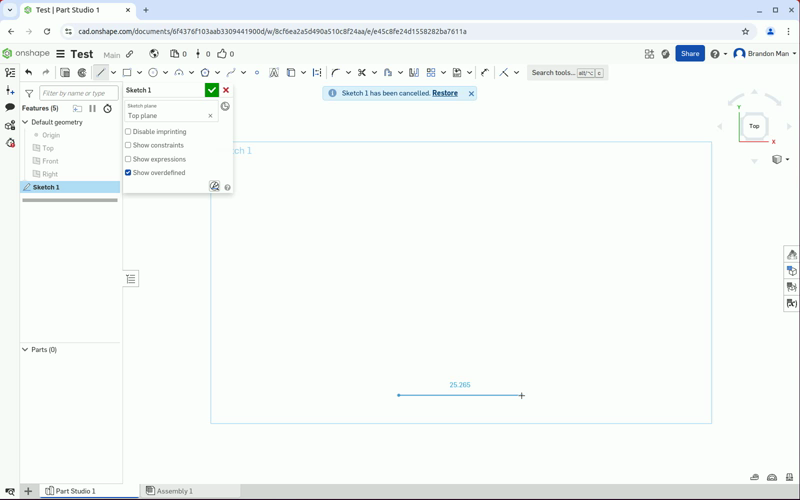
key_up(shift)
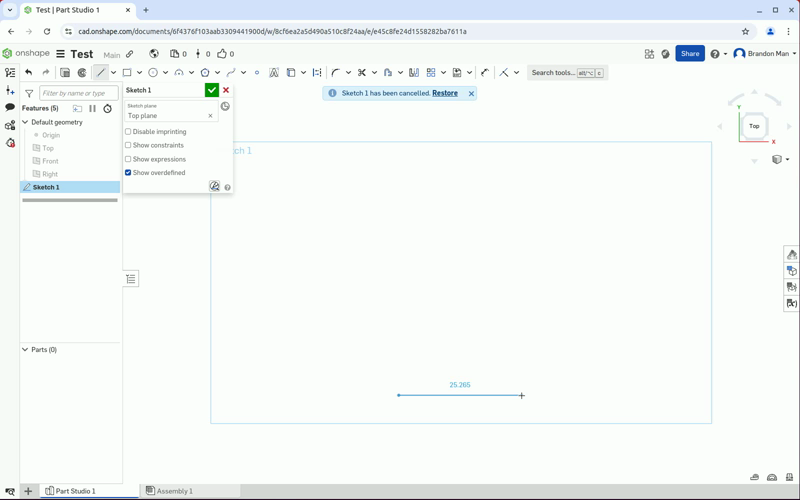
key_down(shift)
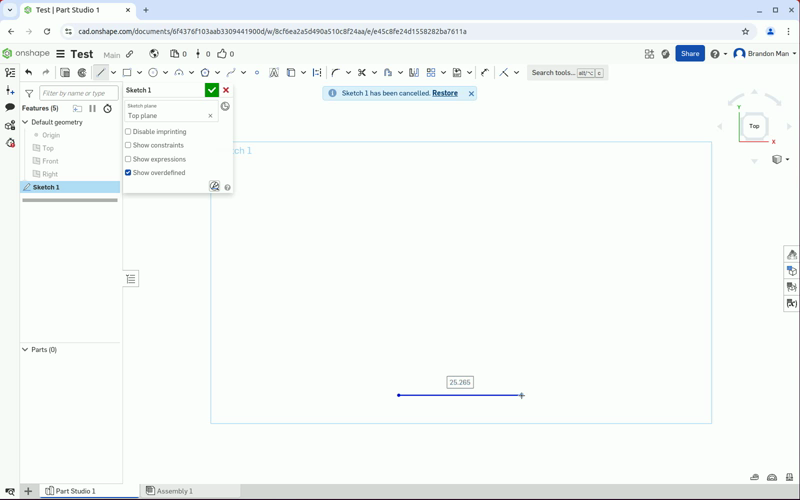
mouse_move(521, 215)
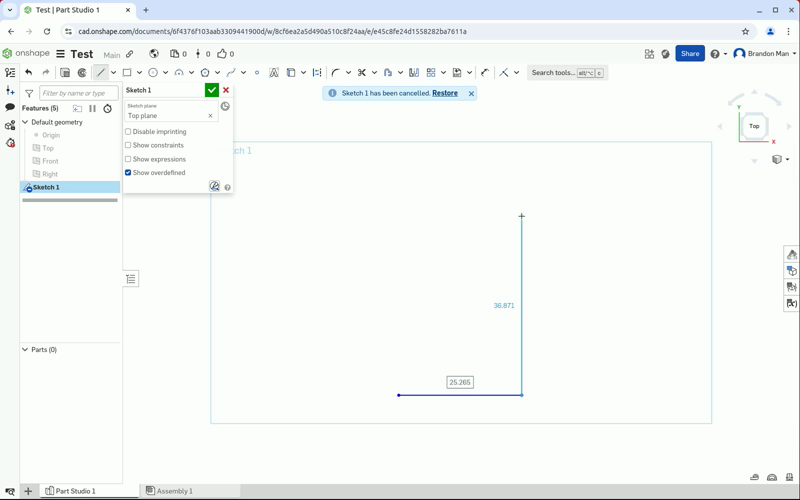
click(521, 215)
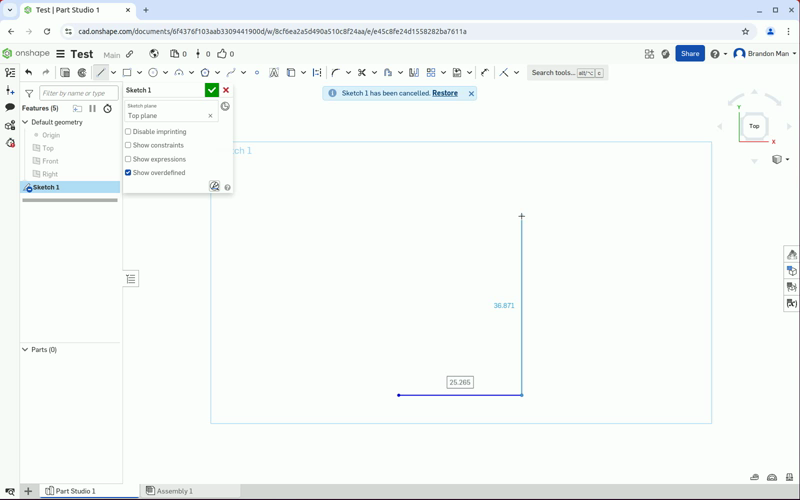
key_up(shift)
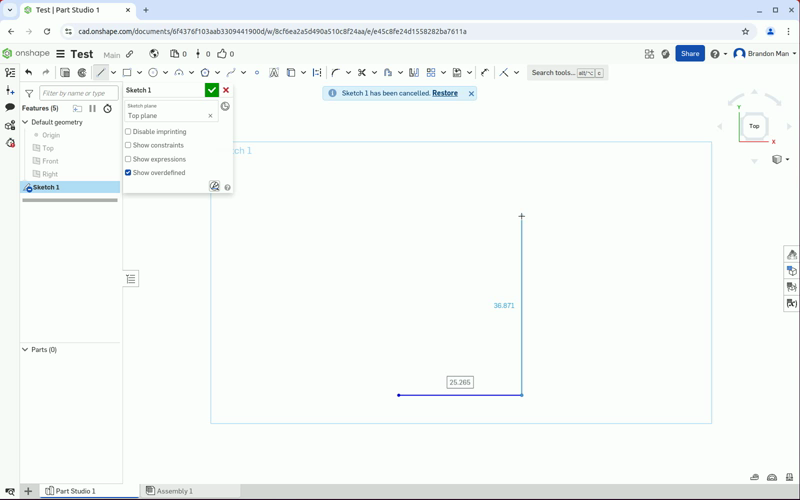
key_down(shift)
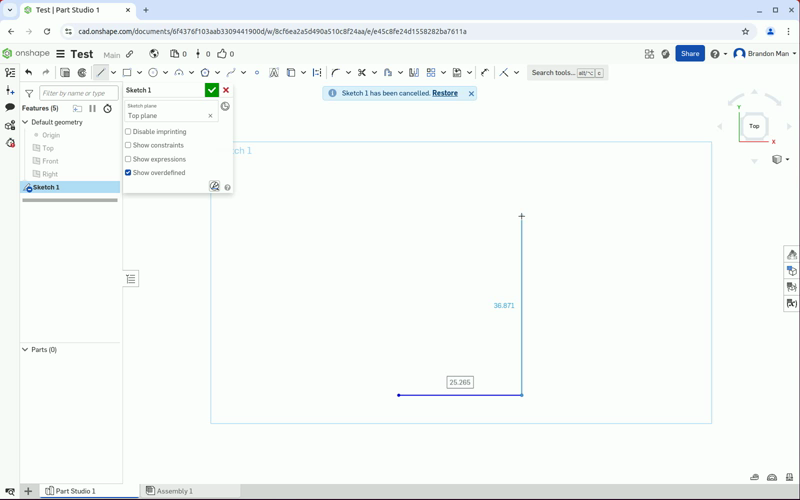
mouse_move(398, 215)
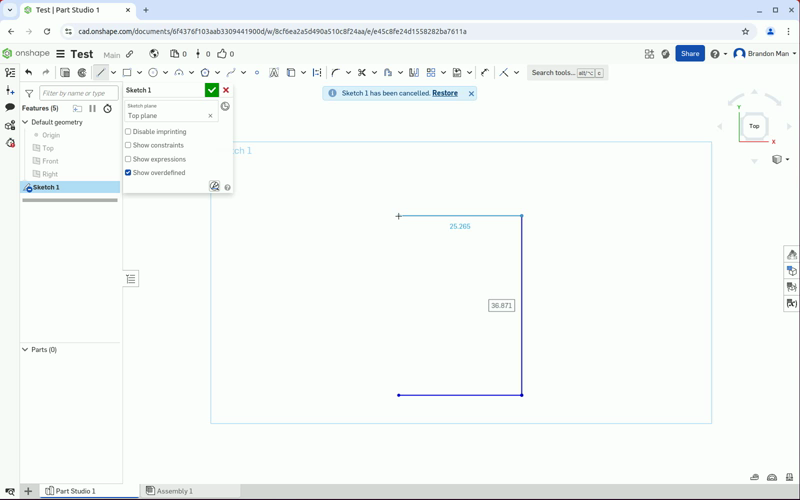
click(398, 215)
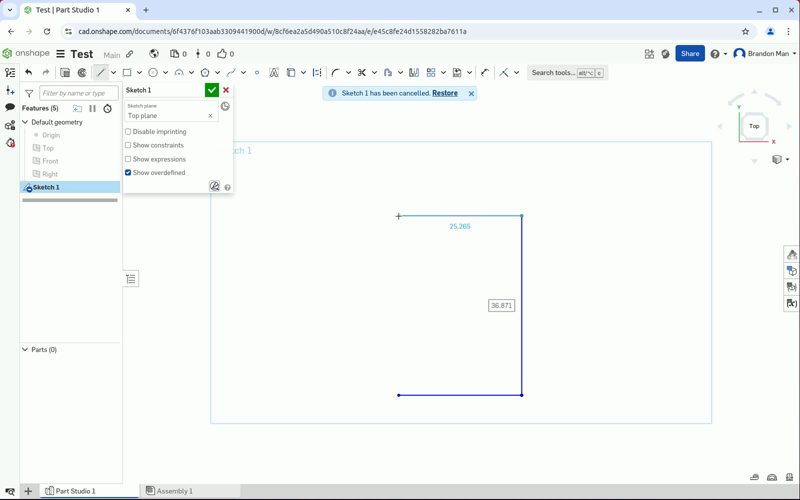
key_up(shift)
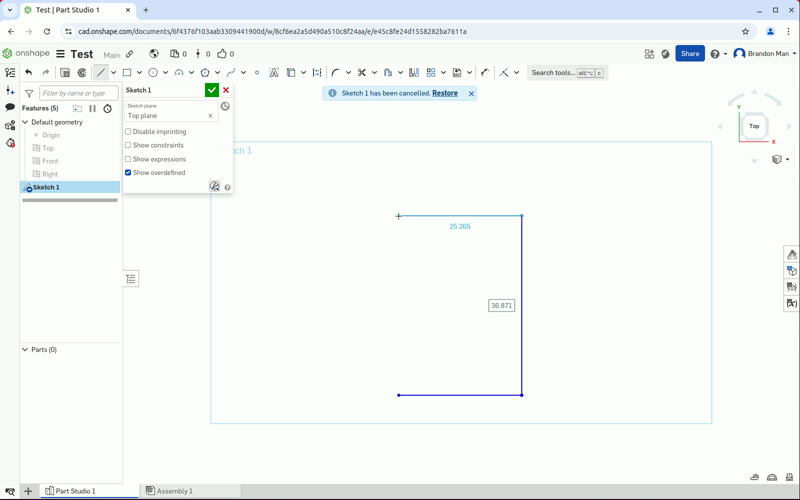
key_down(shift)
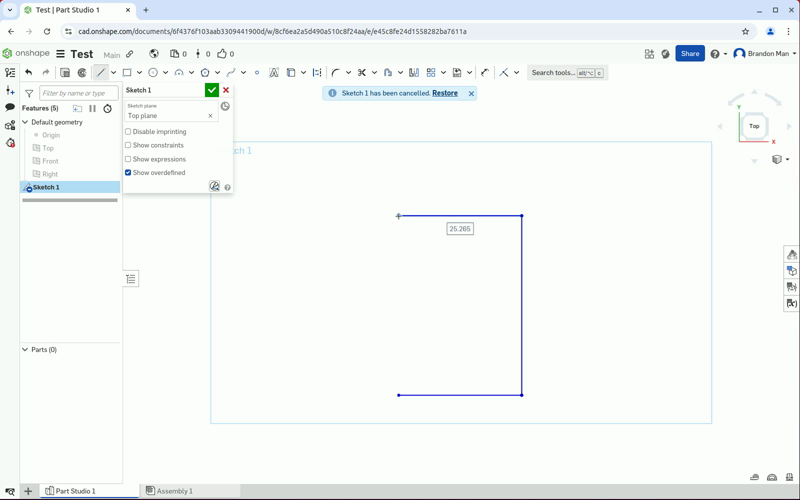
mouse_move(398, 395)
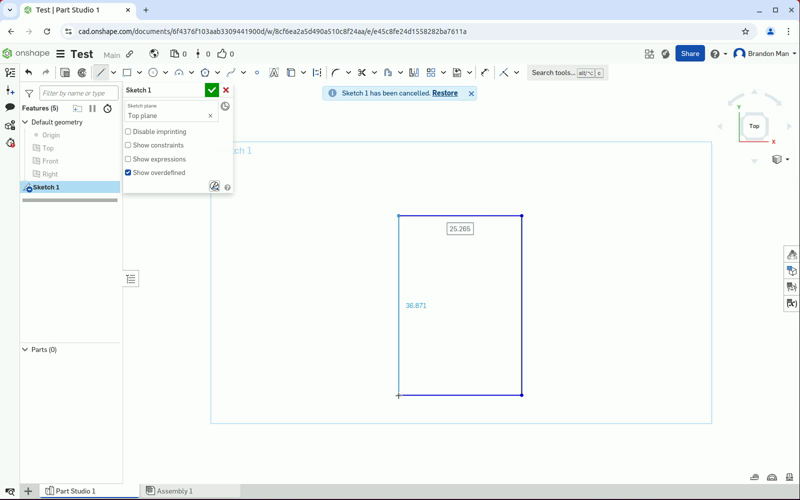
key_up(shift)
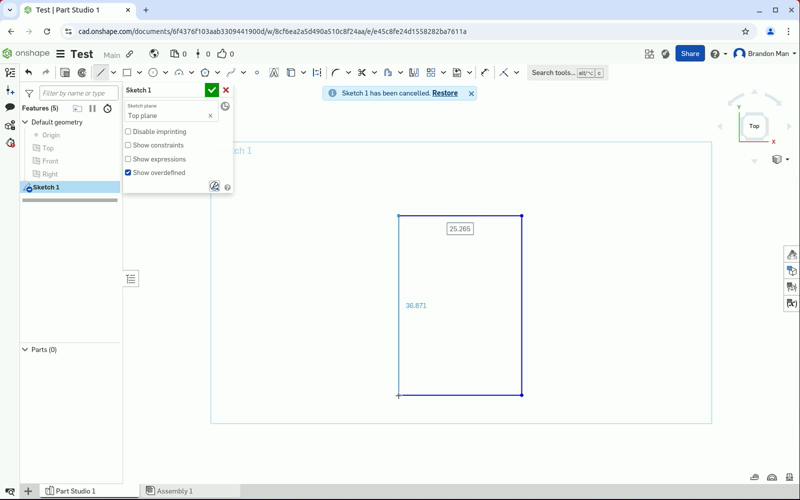
click(398, 395)
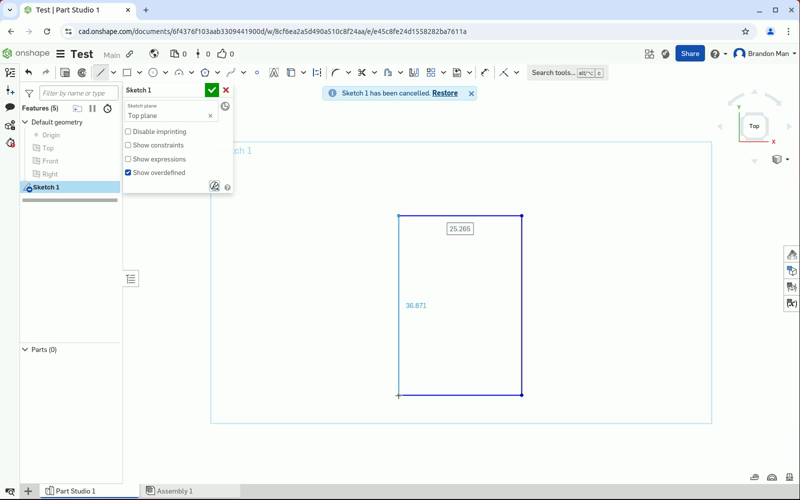
key(esc)
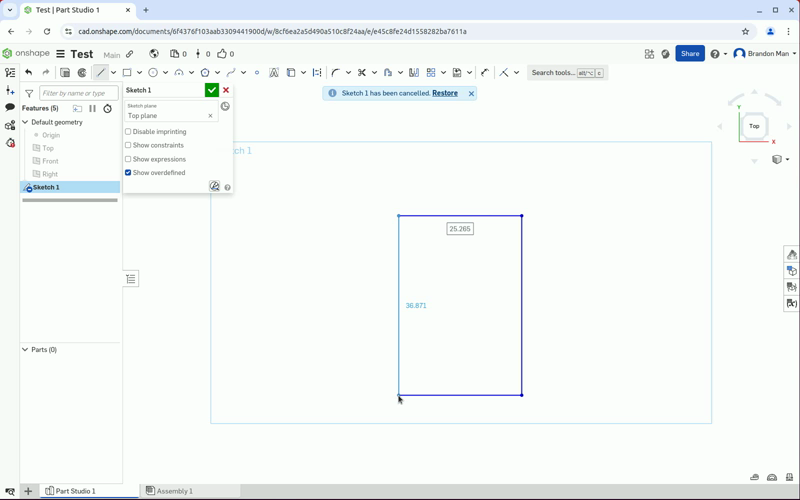
key(c)
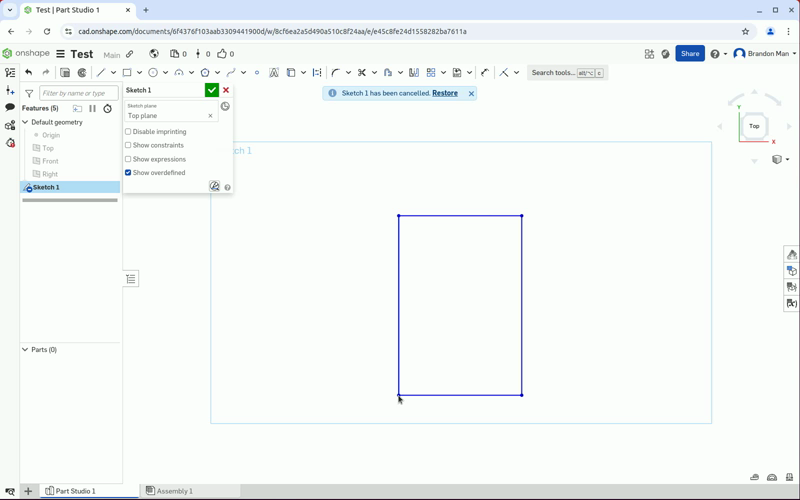
key_down(shift)
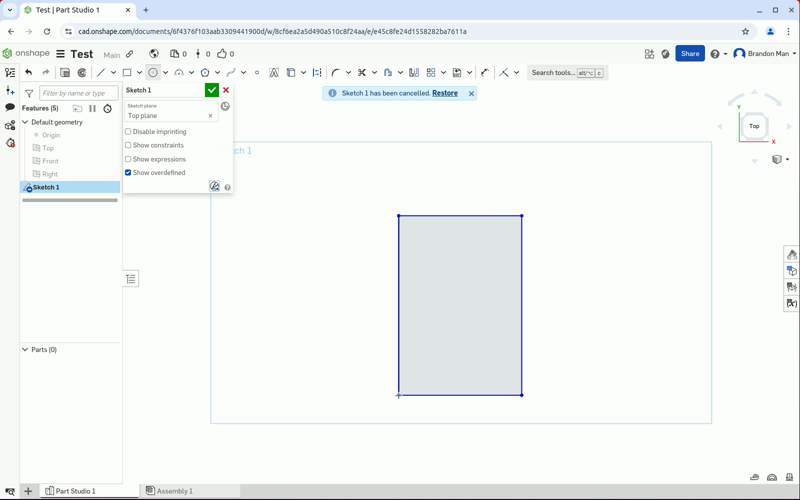
mouse_move(461, 283)
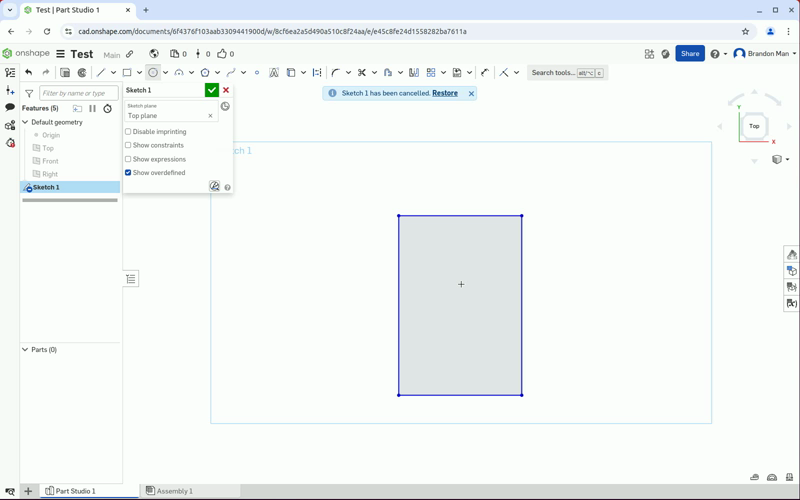
click(461, 283)
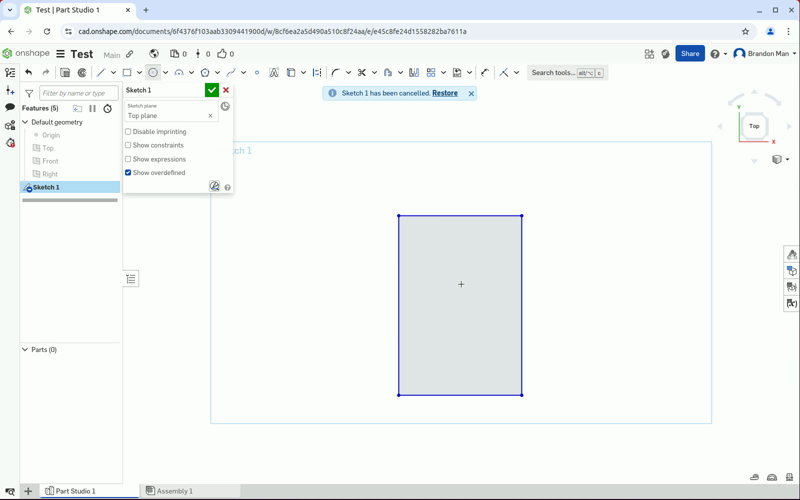
key_up(shift)
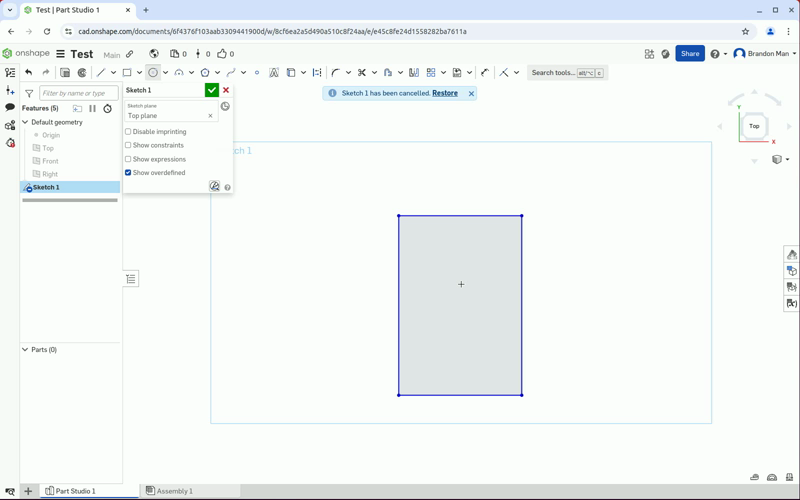
mouse_move(502, 283)
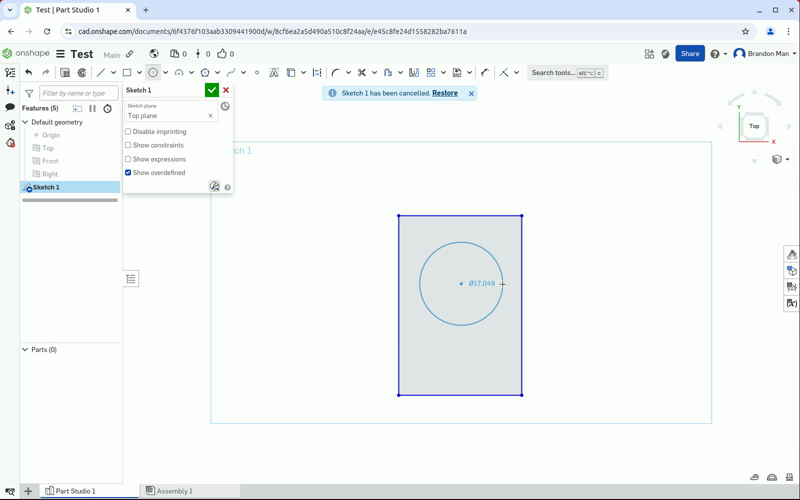
click(502, 283)
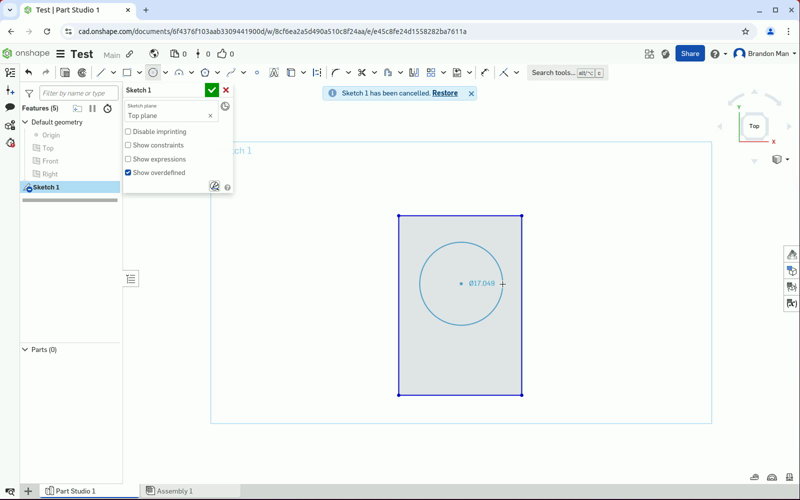
key(esc)
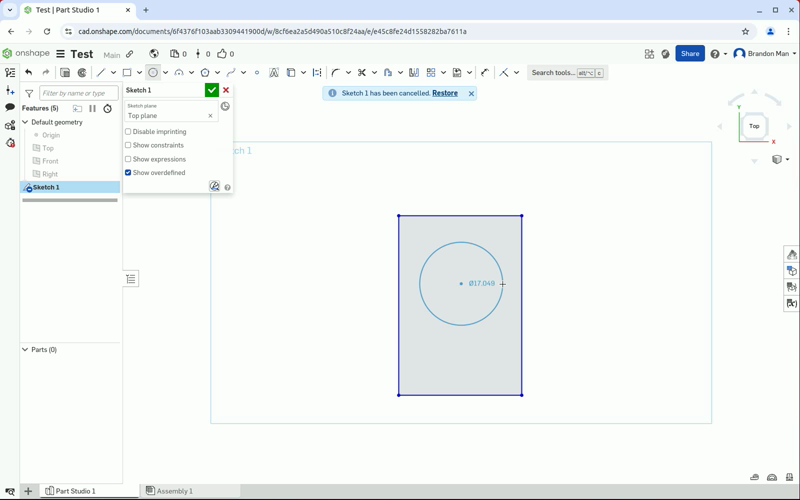
mouse_move(439, 380)
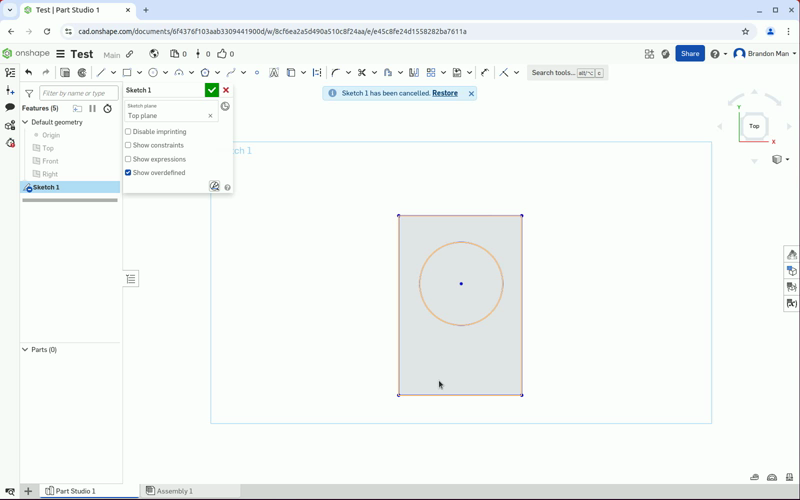
click(439, 380)
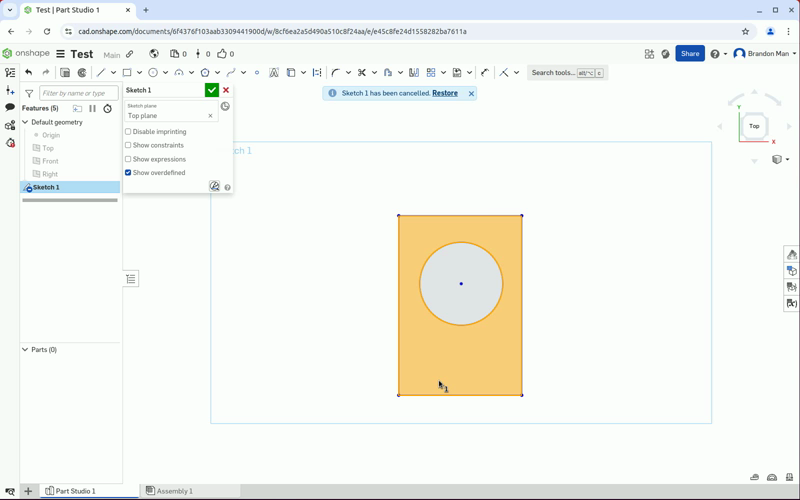
mouse_move(73, 352)
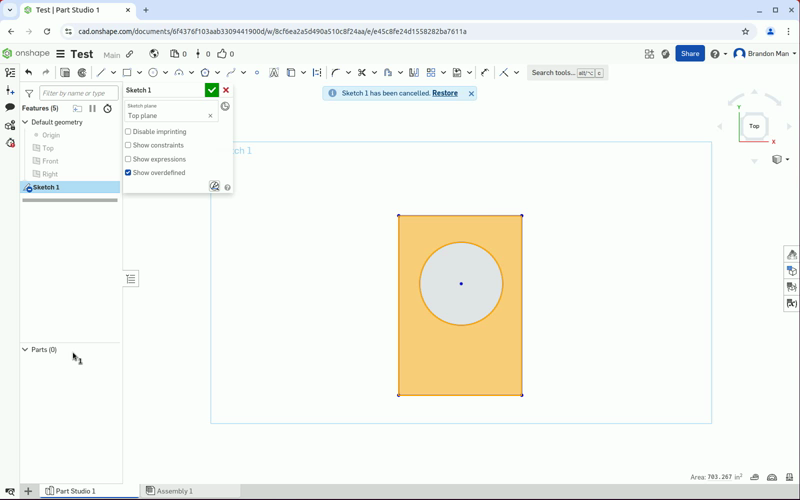
key(shift+y)
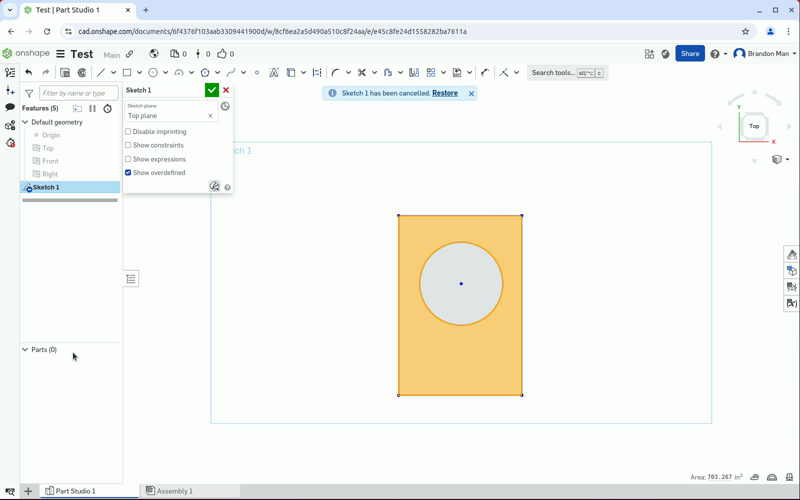
key(shift+e)
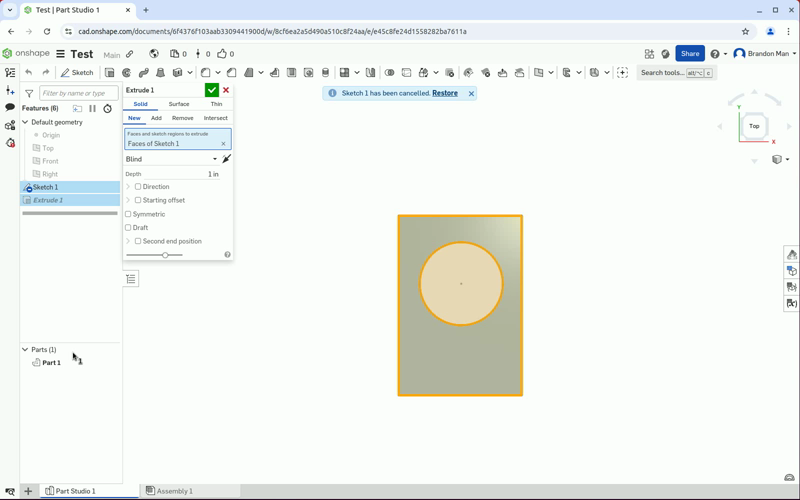
mouse_move(143, 106)
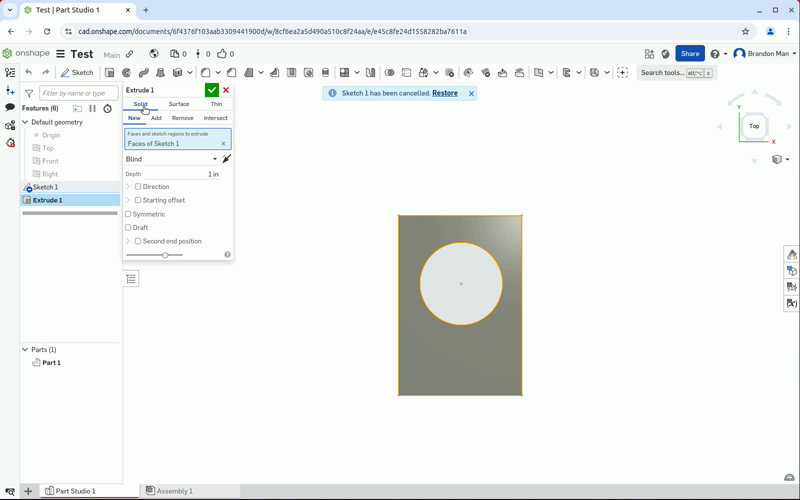
click(143, 106)
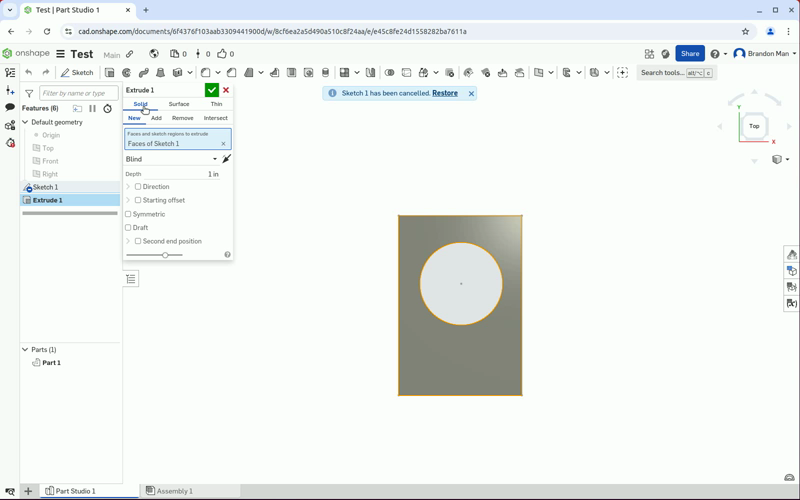
mouse_move(137, 120)
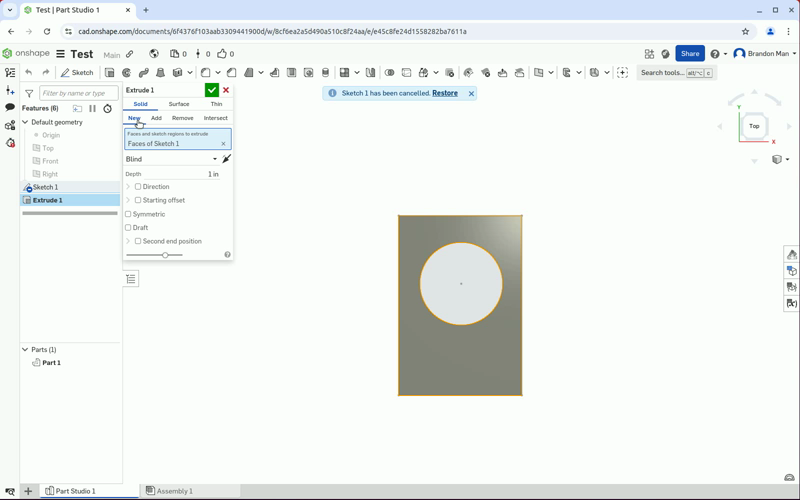
click(137, 120)
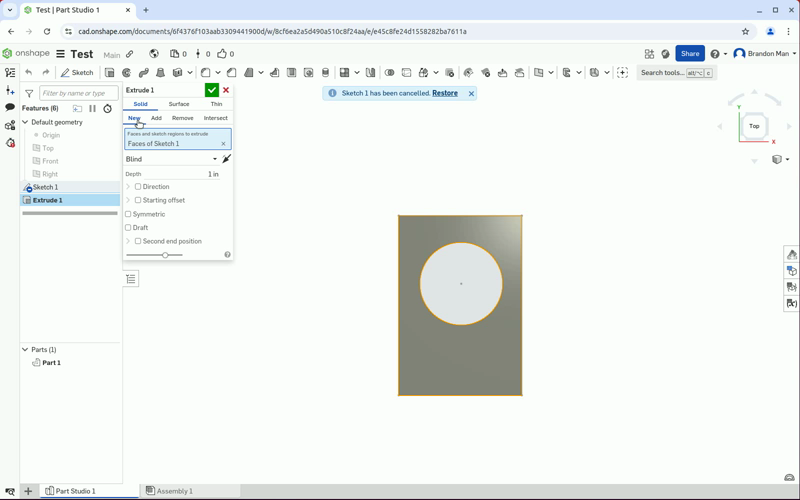
key(tab, 4)
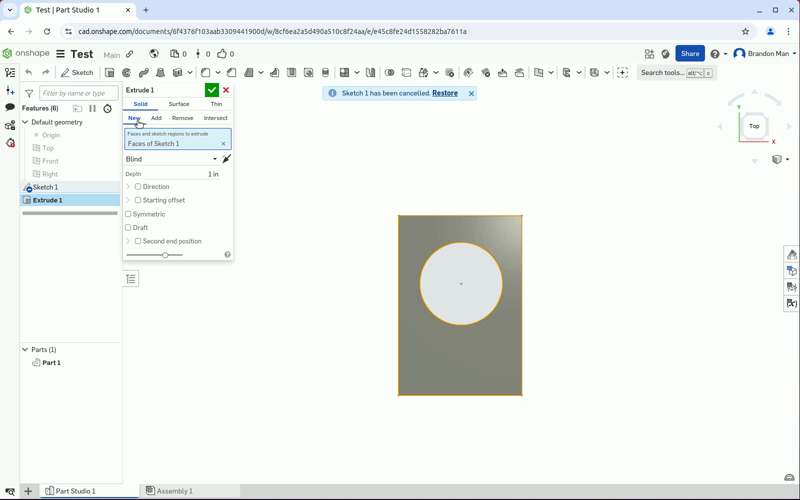
text(9.388)
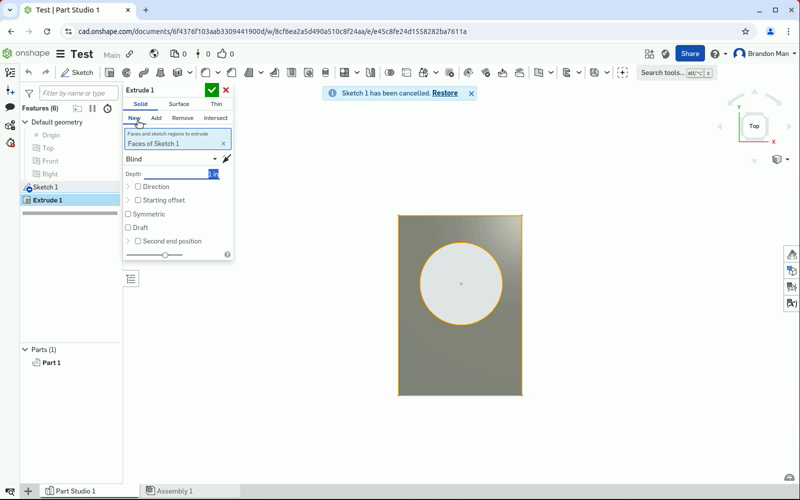
key(enter)
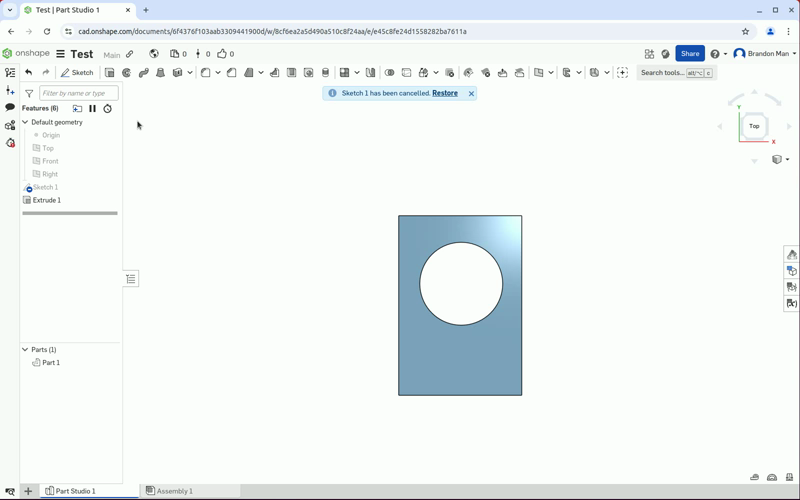
key(shift+h)
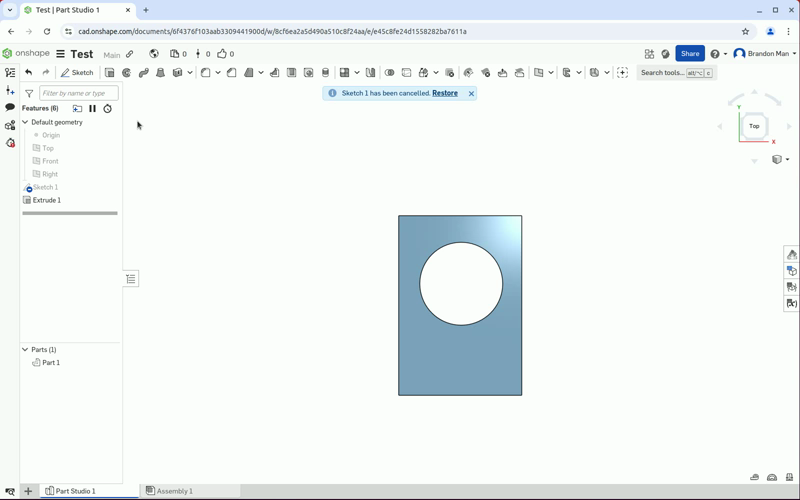
key(shift+h)
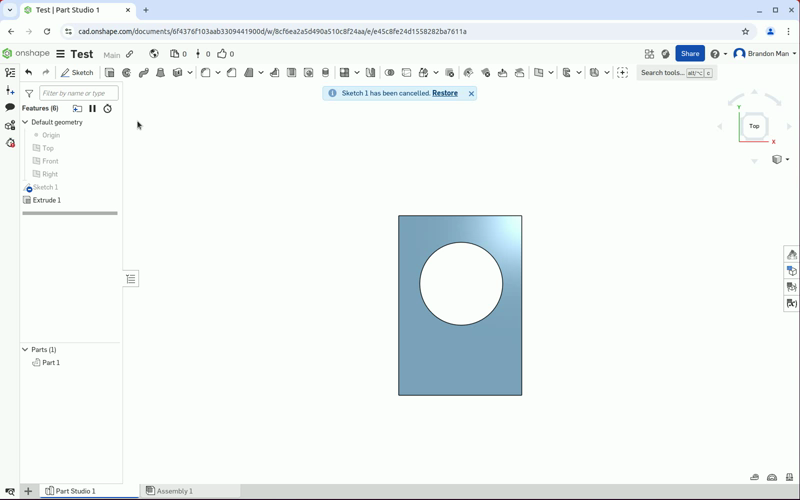
mouse_move(73, 189)
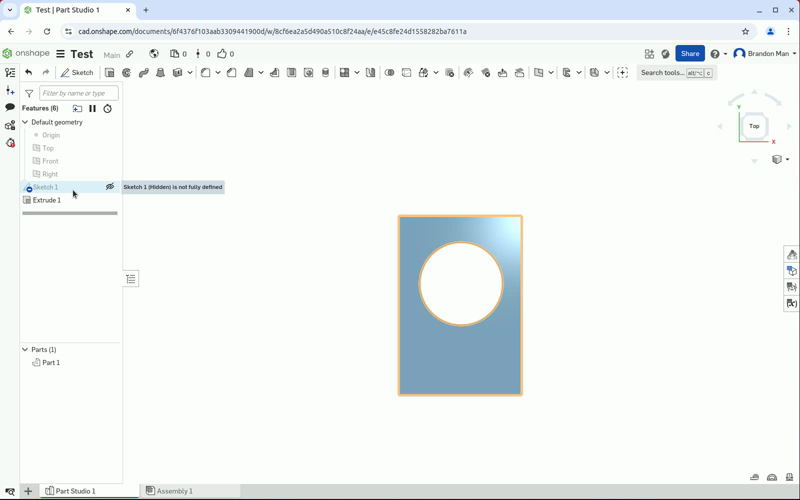
click(73, 189)
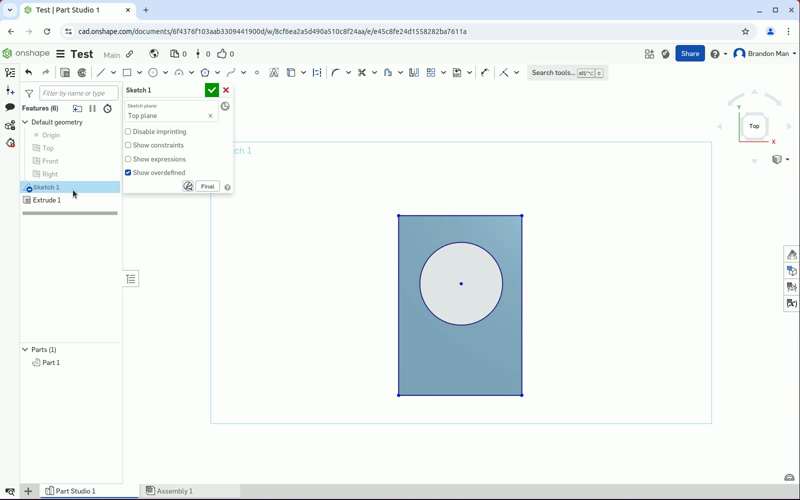
mouse_move(229, 92)
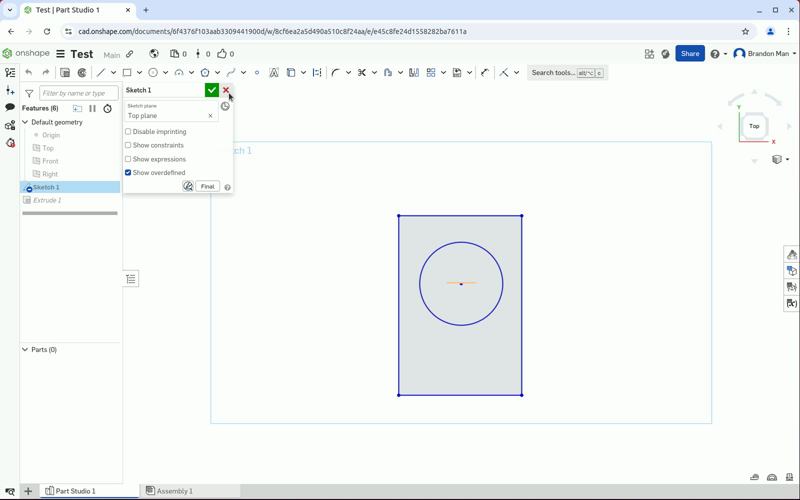
click(229, 92)
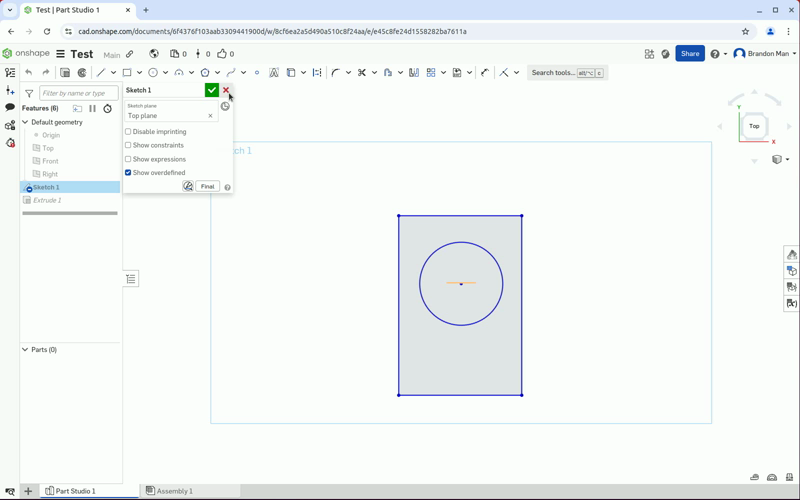
key(shift+s)
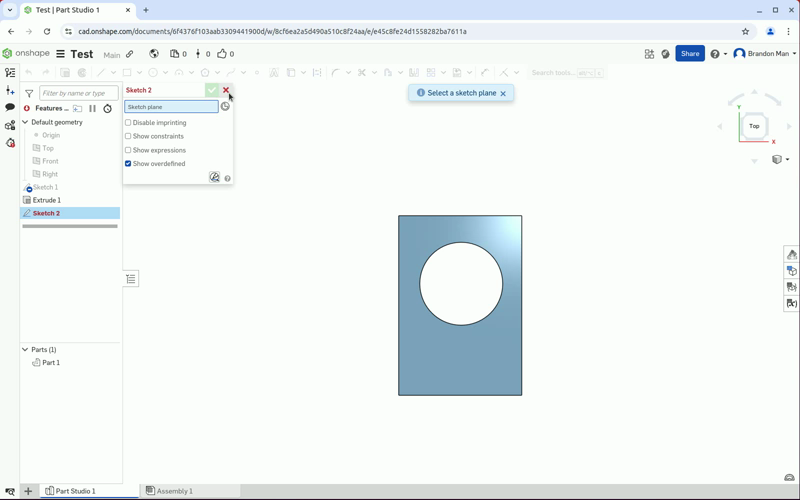
mouse_move(73, 150)
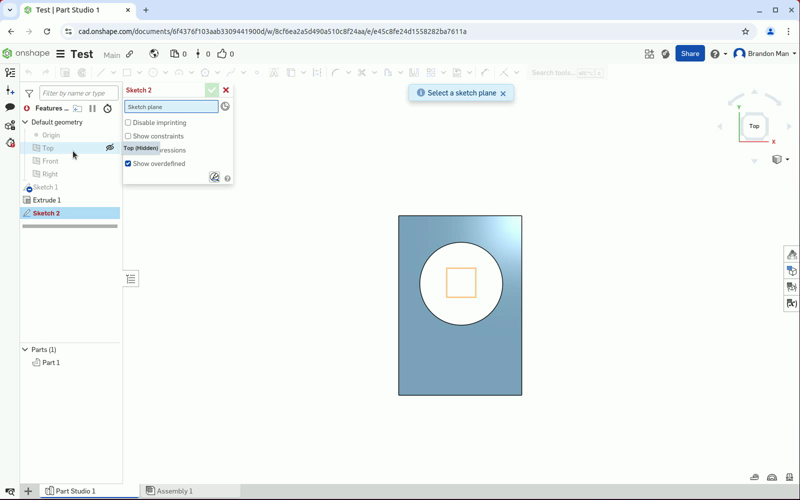
click(73, 150)
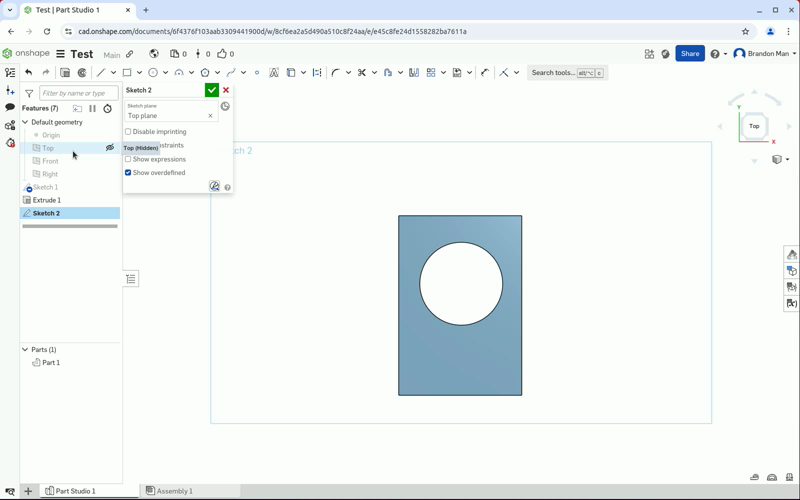
mouse_move(73, 352)
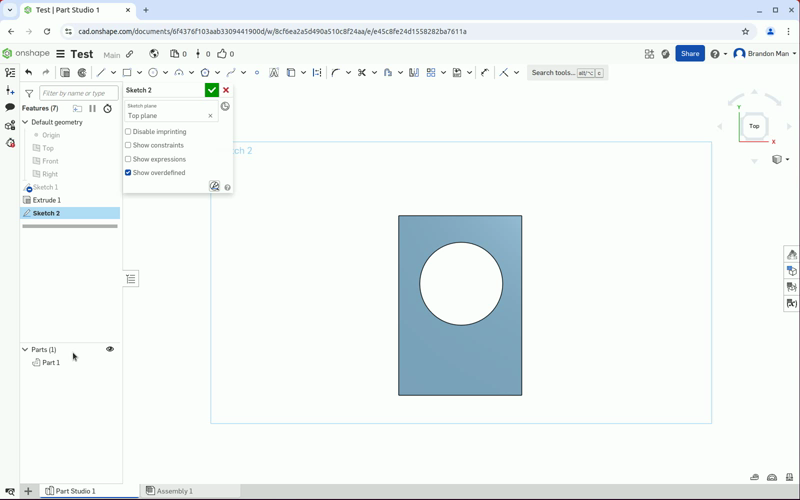
key(y)
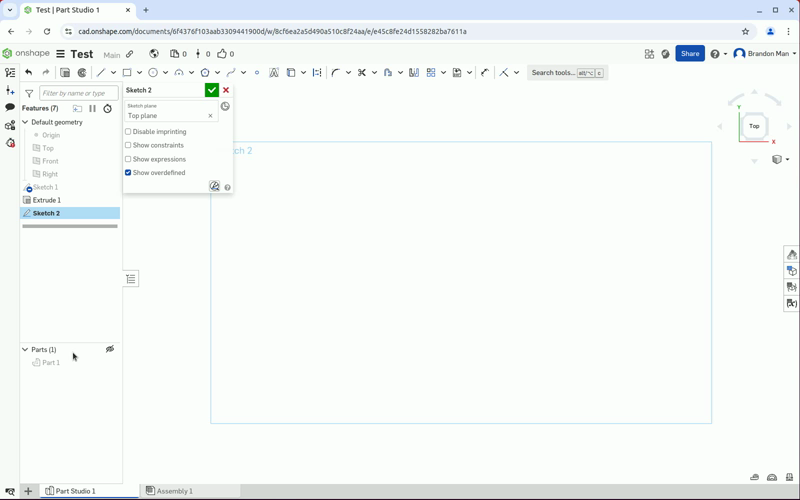
key(c)
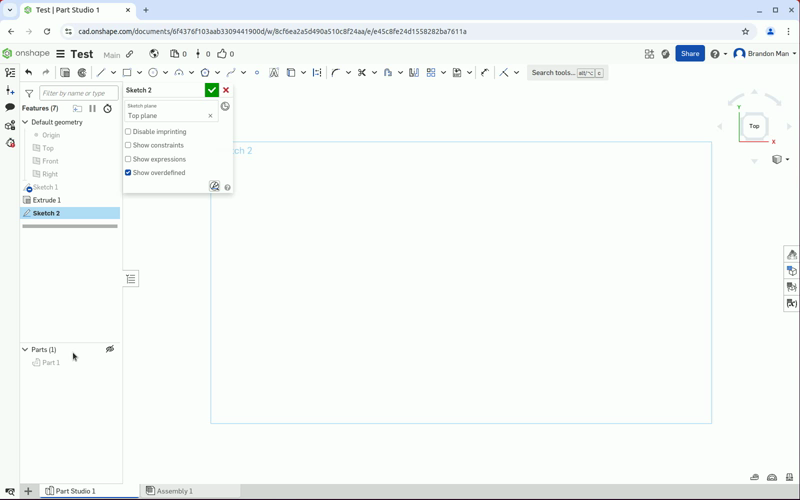
key_down(shift)
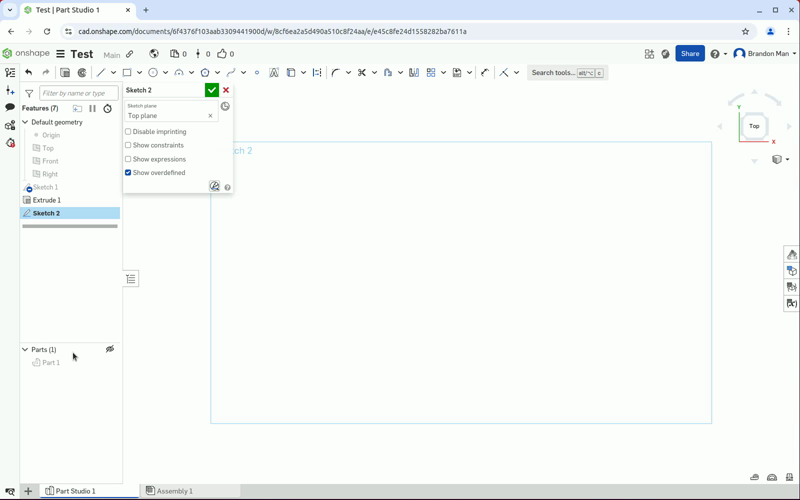
mouse_move(460, 282)
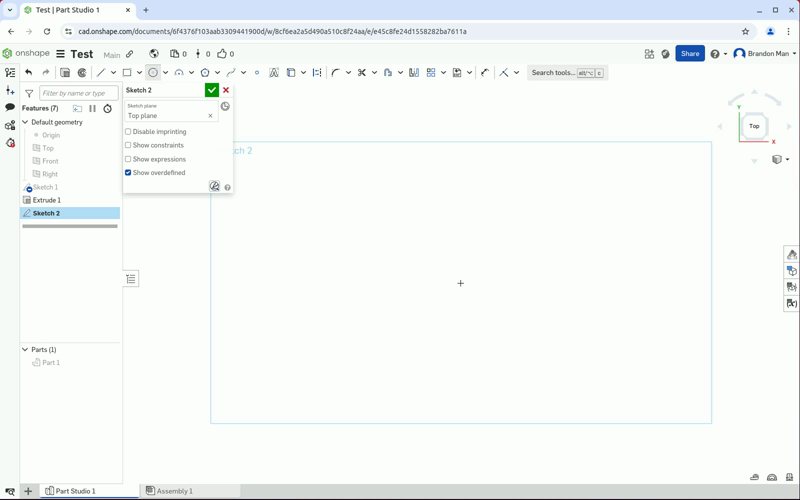
click(460, 282)
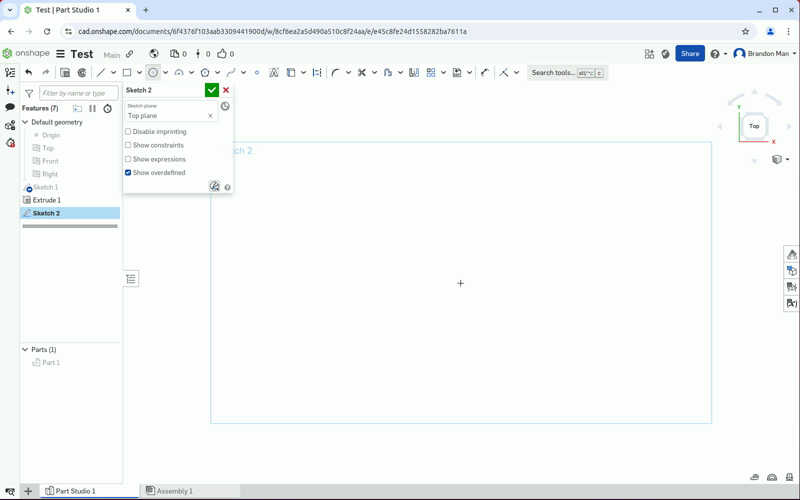
key_up(shift)
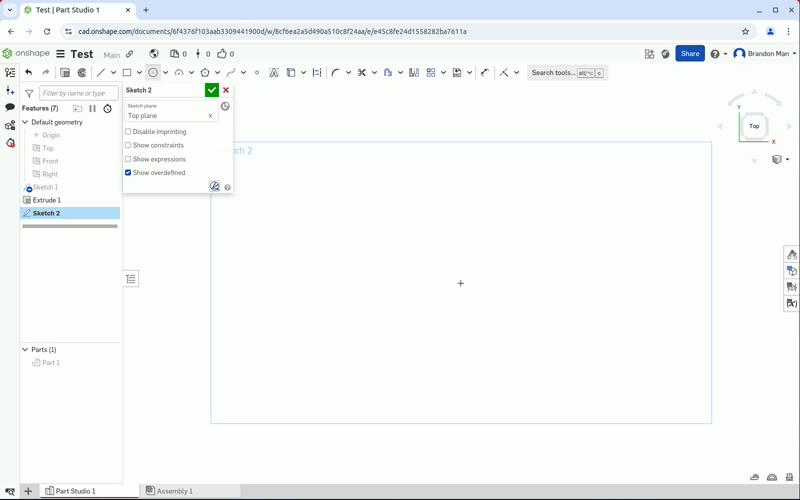
mouse_move(538, 282)
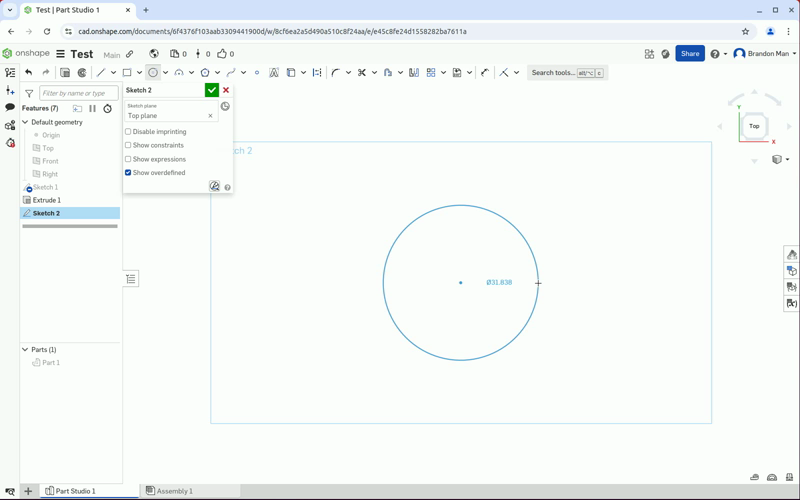
click(538, 282)
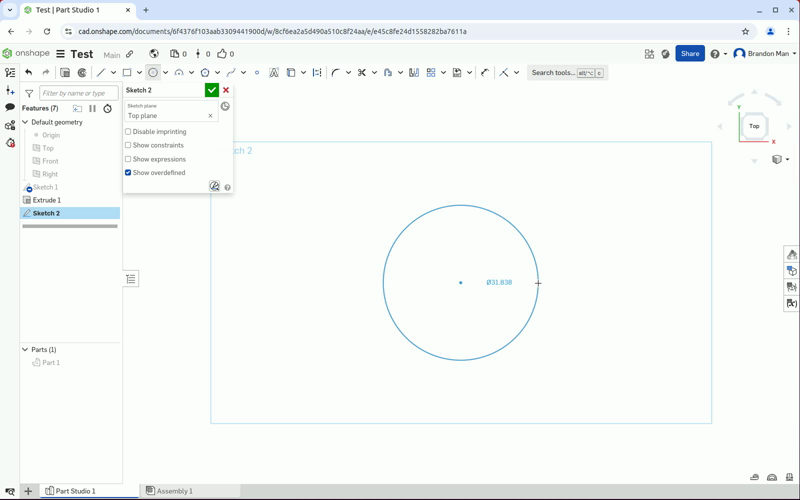
key(esc)
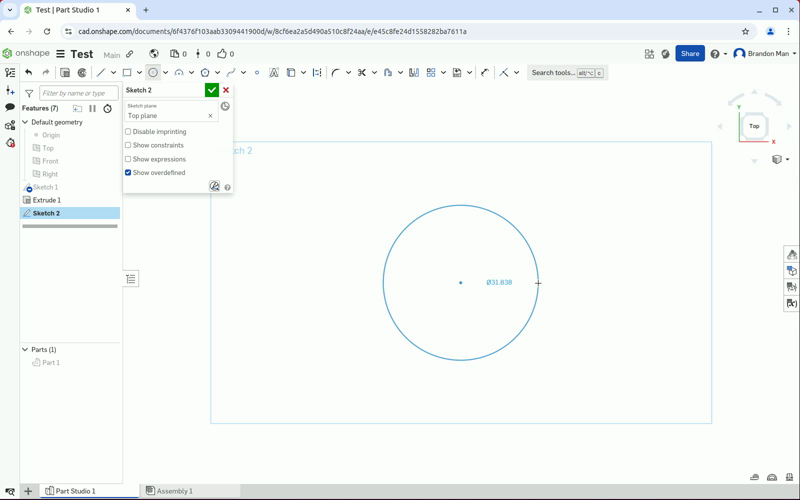
key(c)
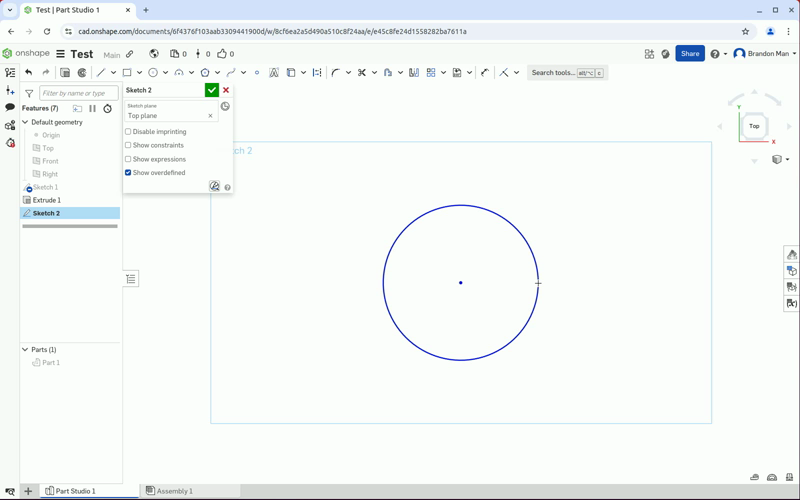
key_down(shift)
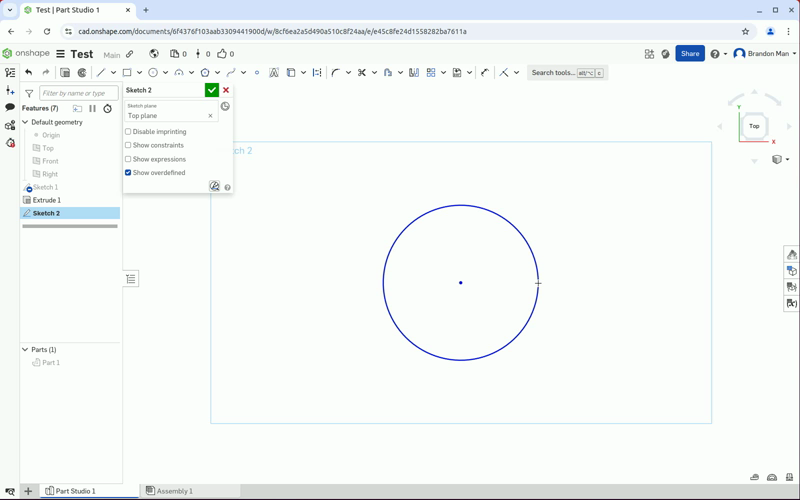
mouse_move(460, 282)
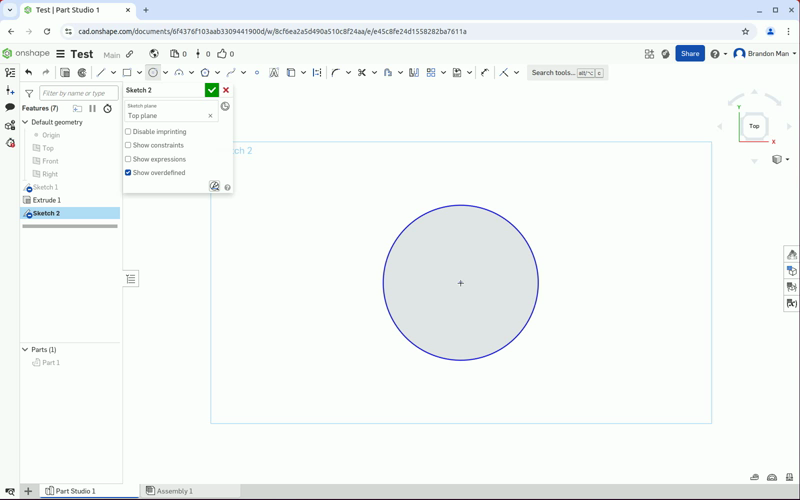
click(460, 282)
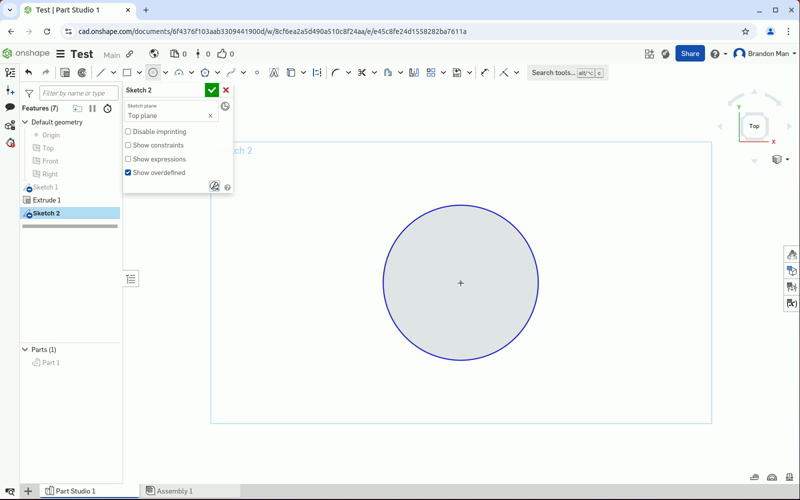
key_up(shift)
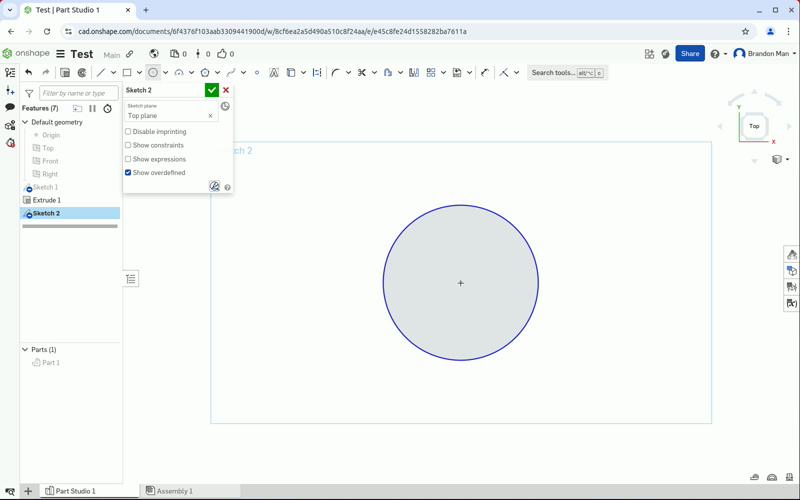
mouse_move(502, 282)
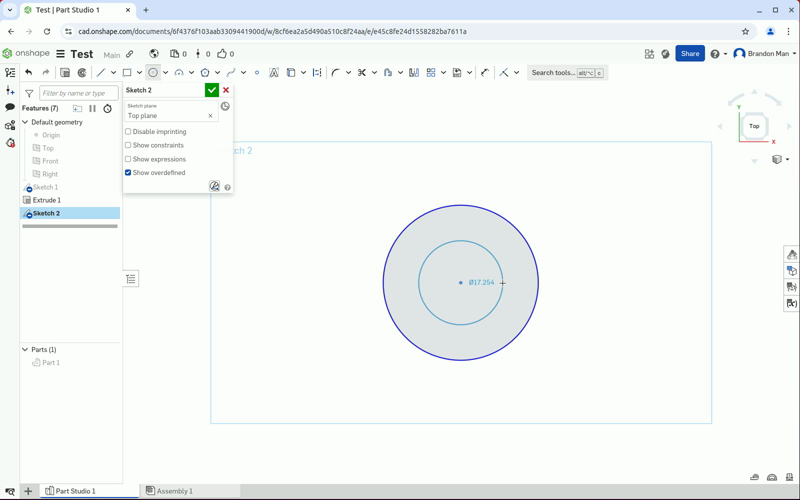
click(502, 282)
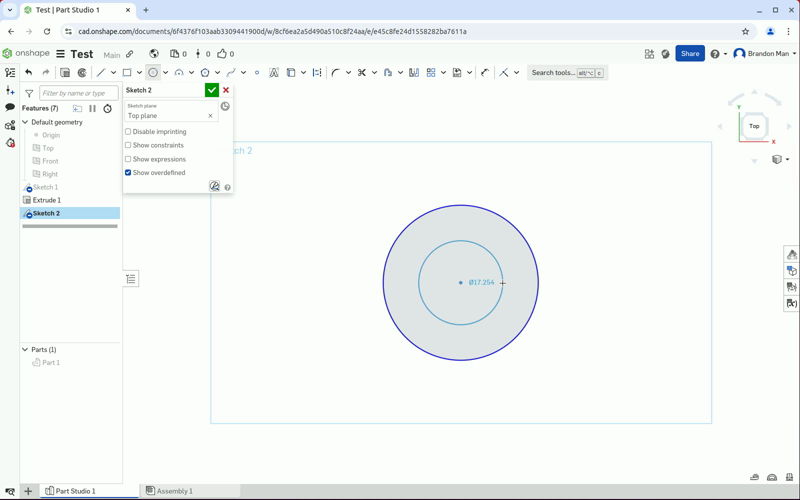
key(esc)
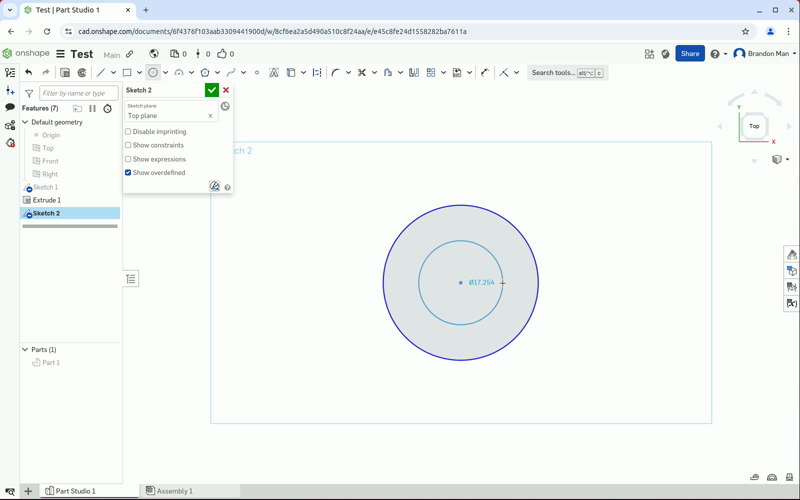
mouse_move(406, 259)
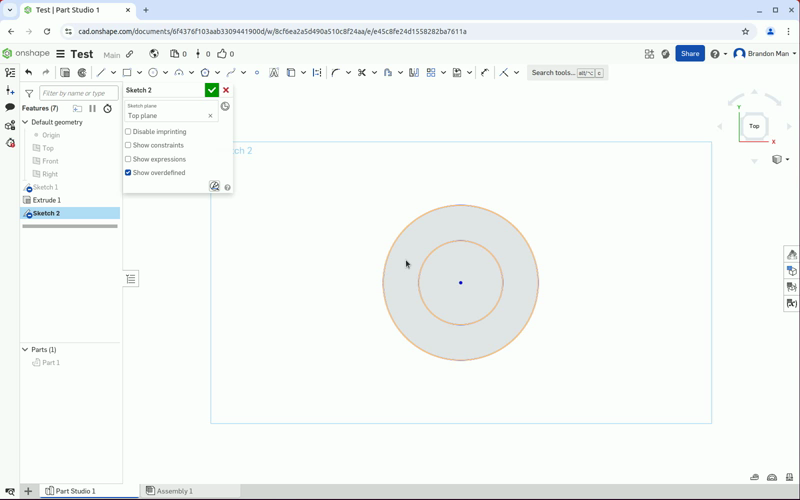
click(406, 259)
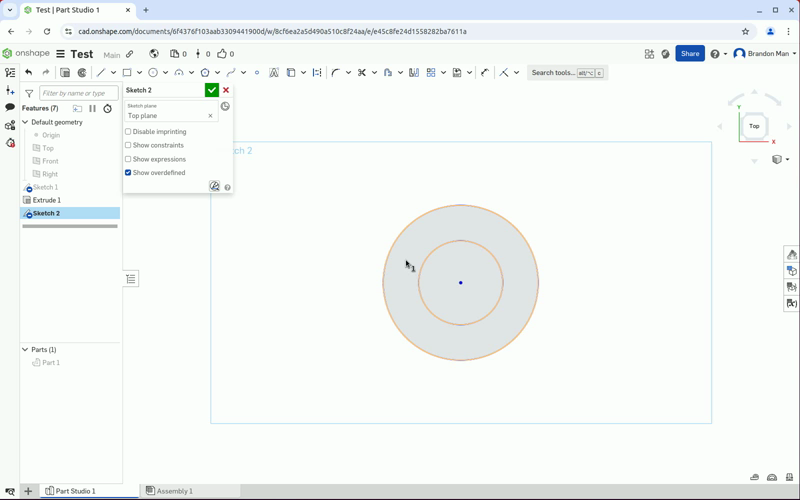
mouse_move(73, 352)
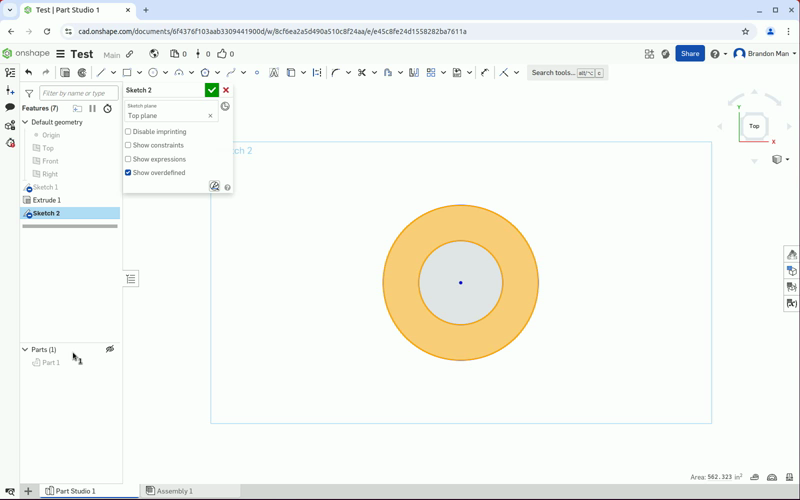
key(shift+y)
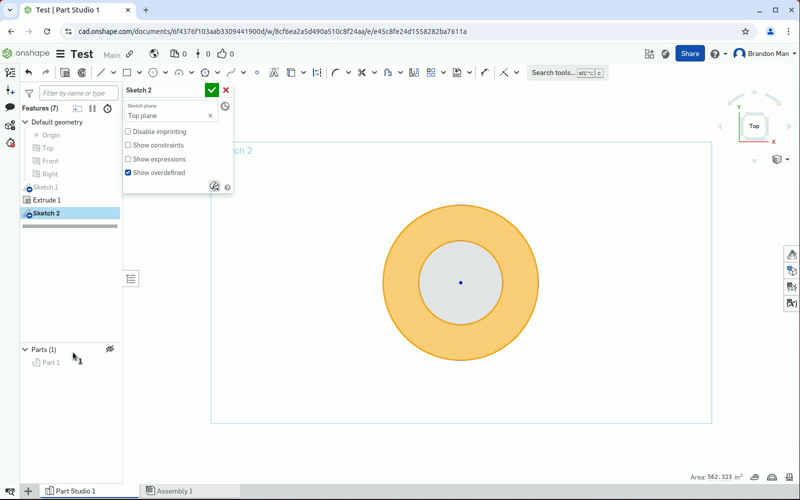
key(shift+e)
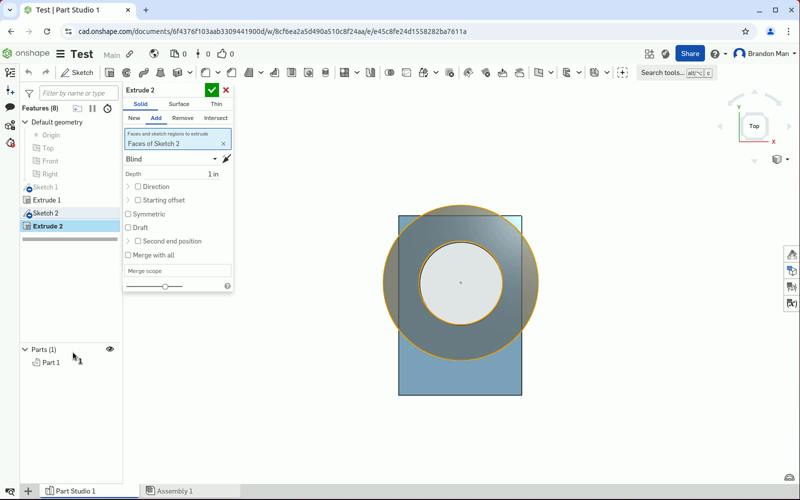
mouse_move(143, 106)
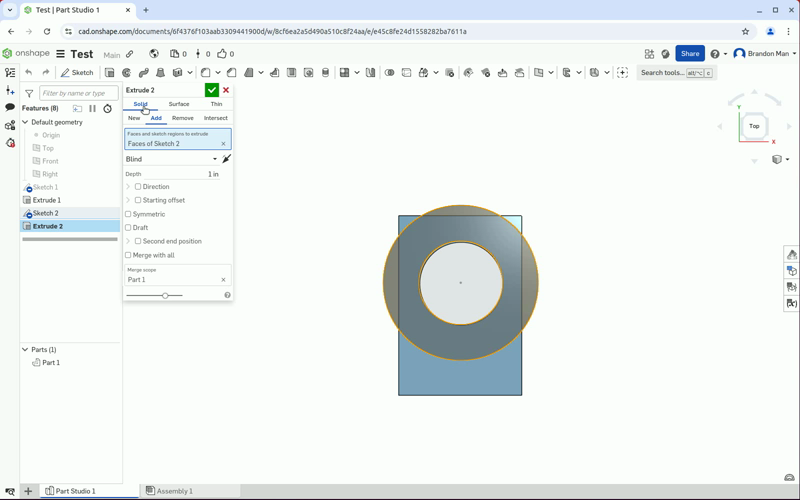
click(143, 106)
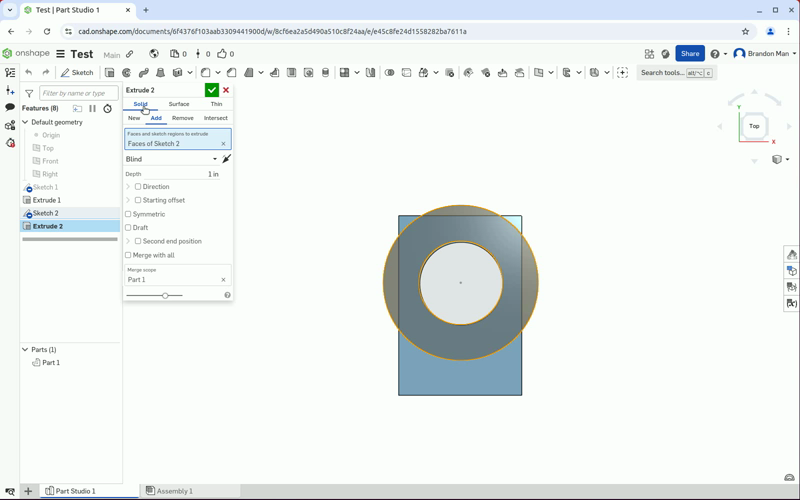
mouse_move(137, 120)
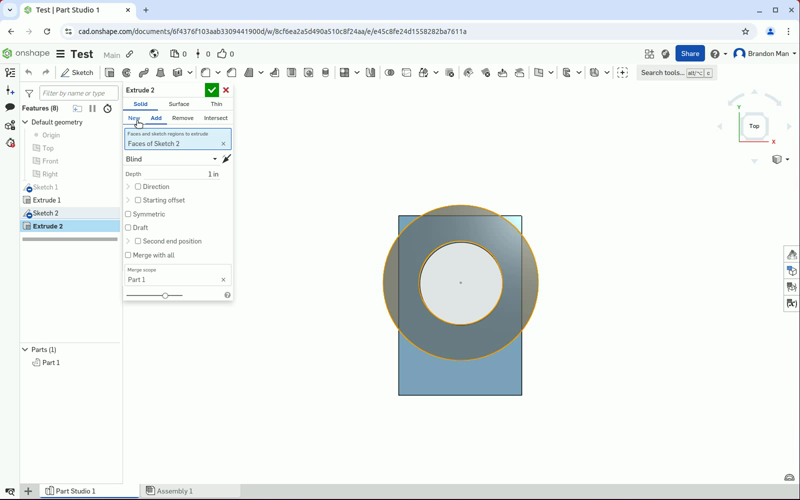
click(137, 120)
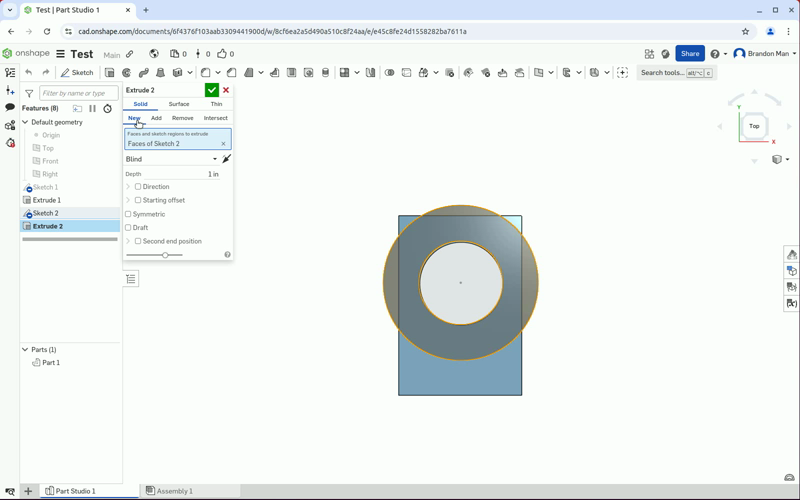
key(tab, 4)
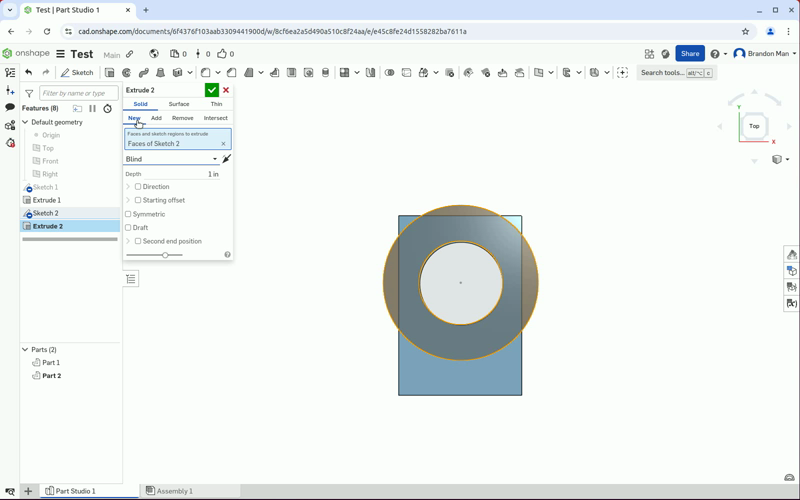
text(23.108)
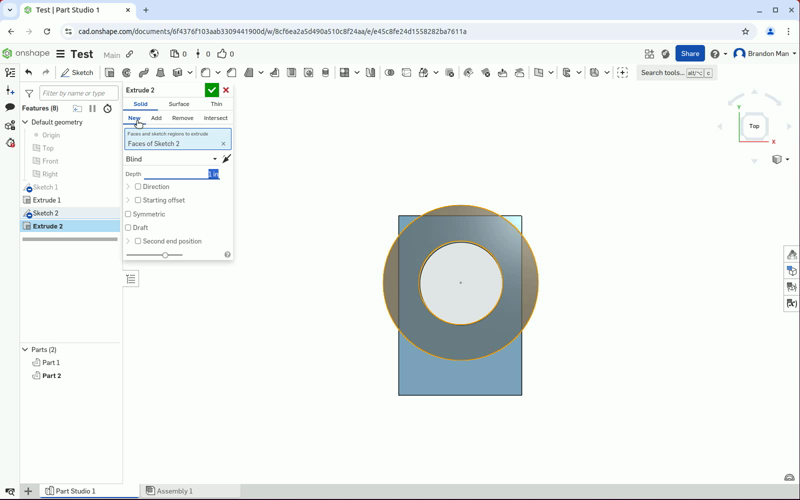
key(tab, 3)
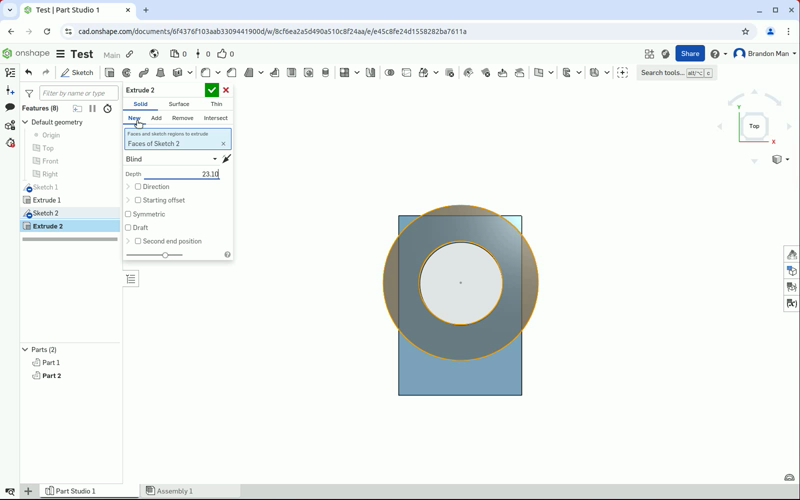
key(tab, 2)
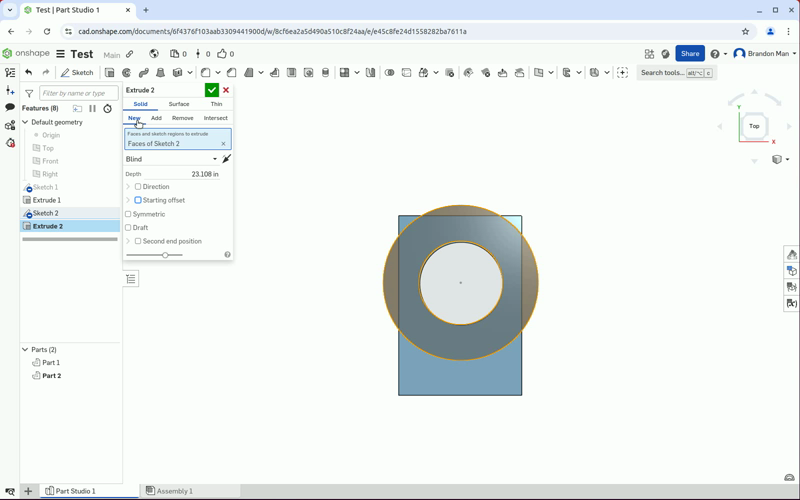
key(space)
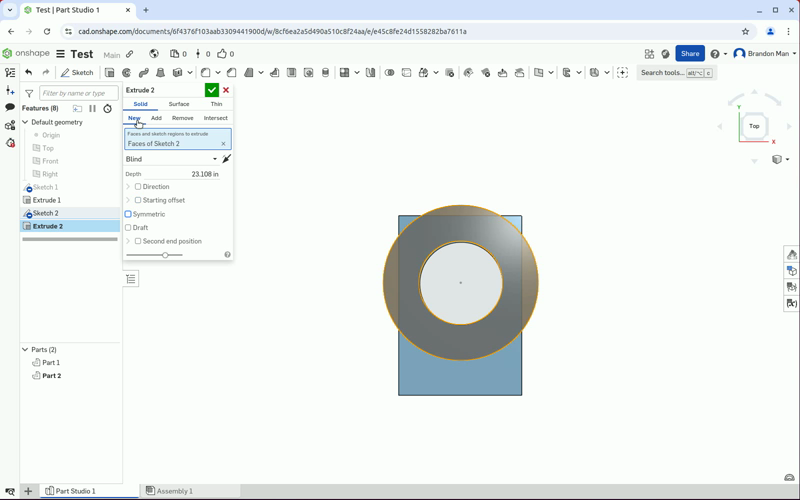
key(tab, 3)
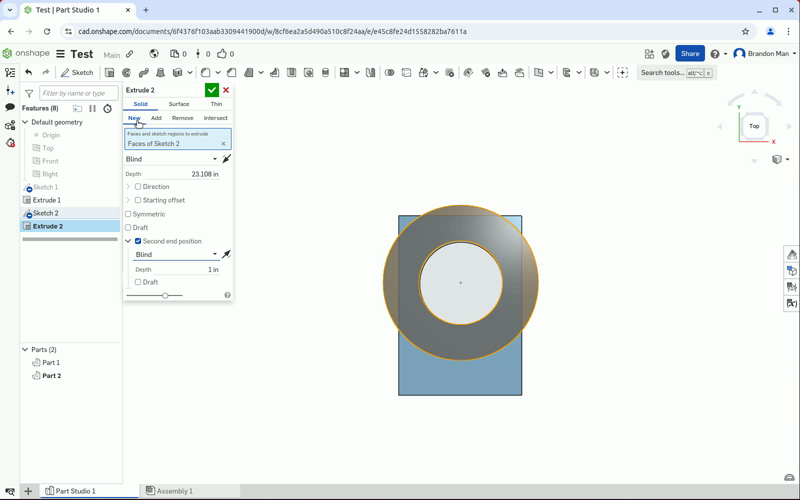
text(15.887)
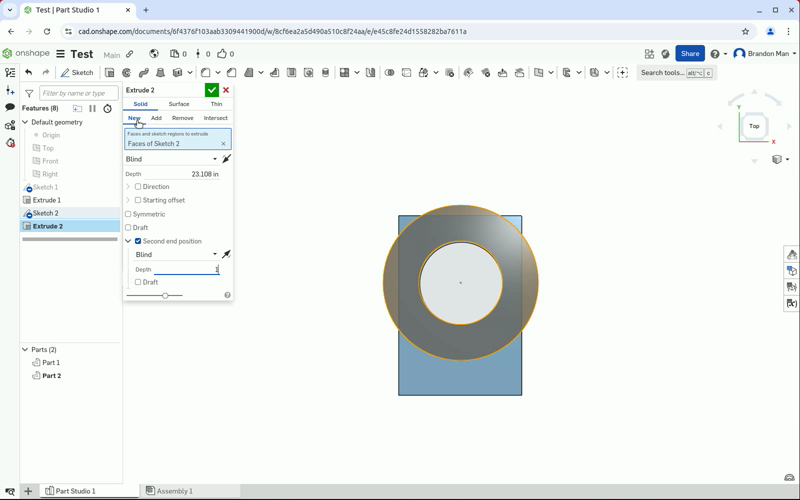
key(enter)
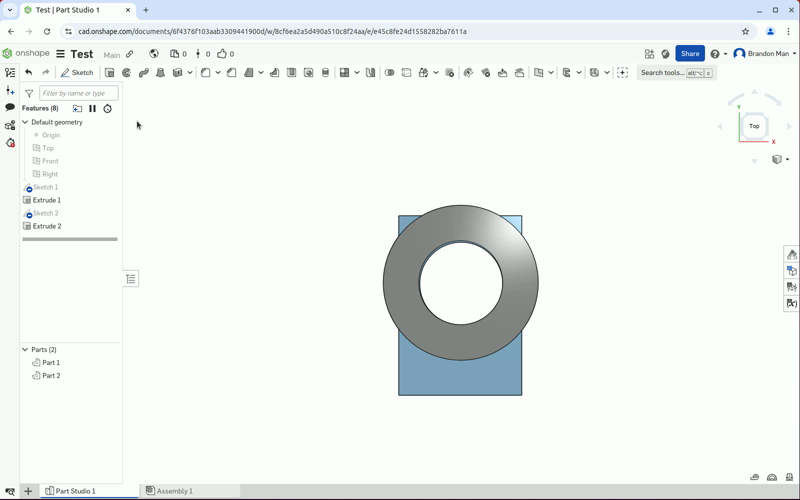
key(shift+h)
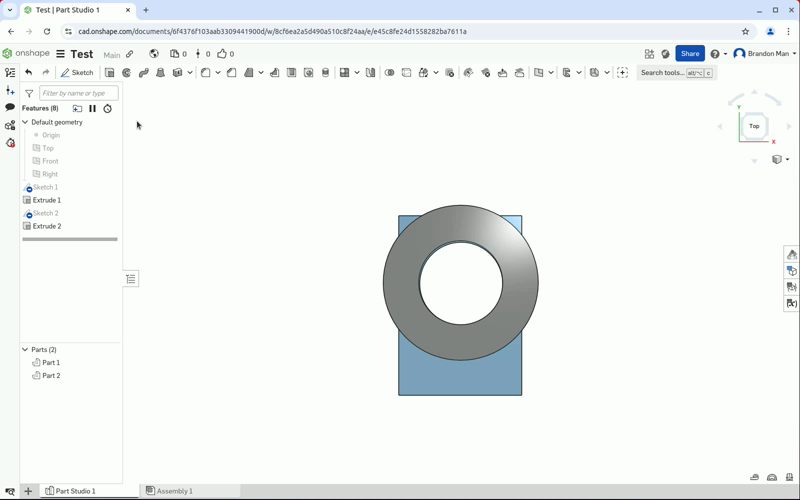
key(shift+h)
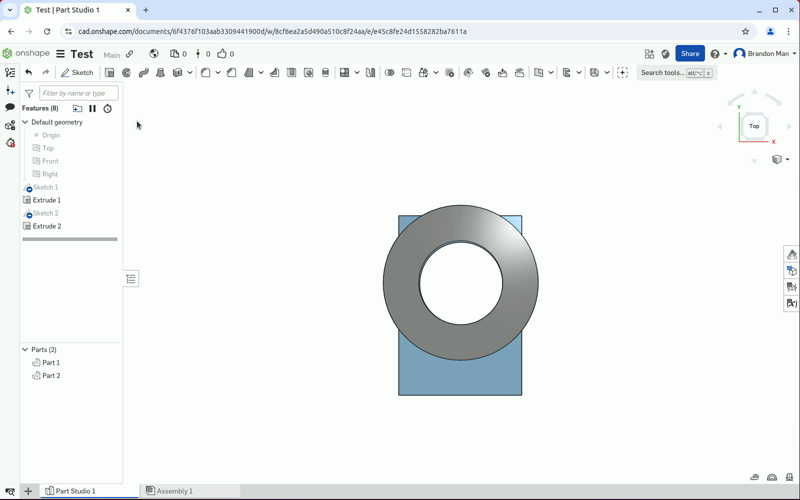
mouse_move(73, 189)
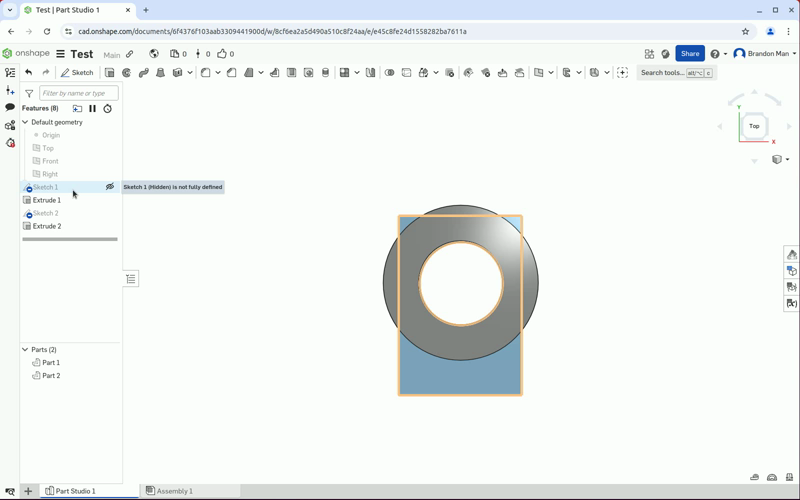
click(73, 189)
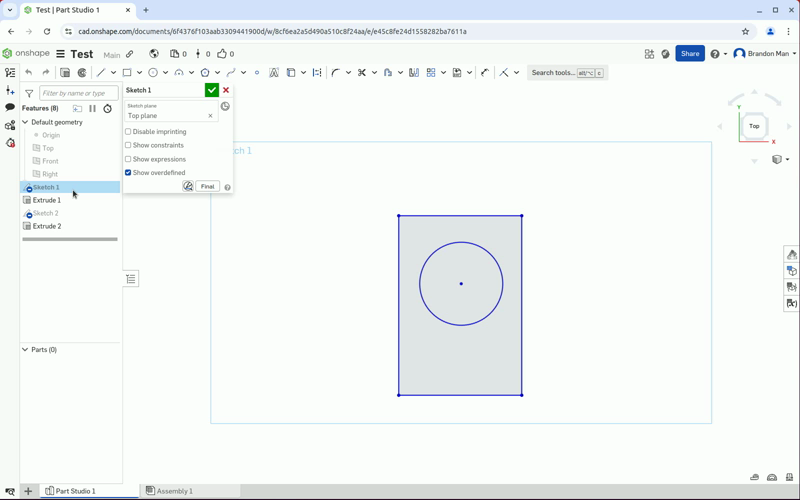
mouse_move(229, 92)
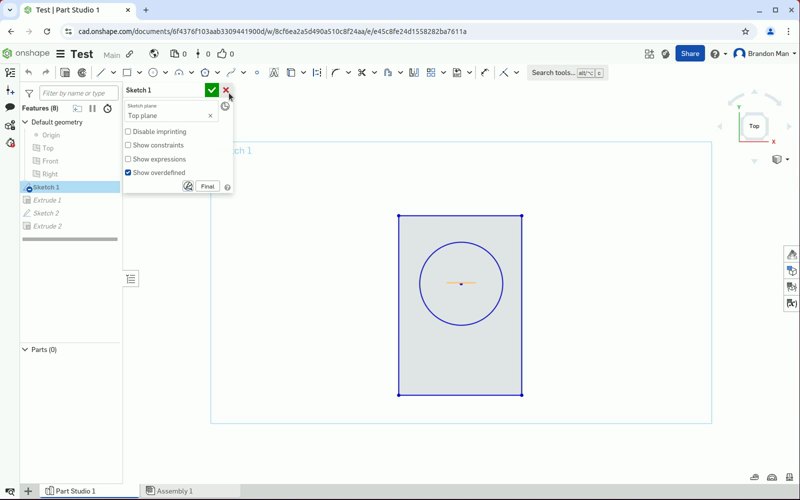
click(229, 92)
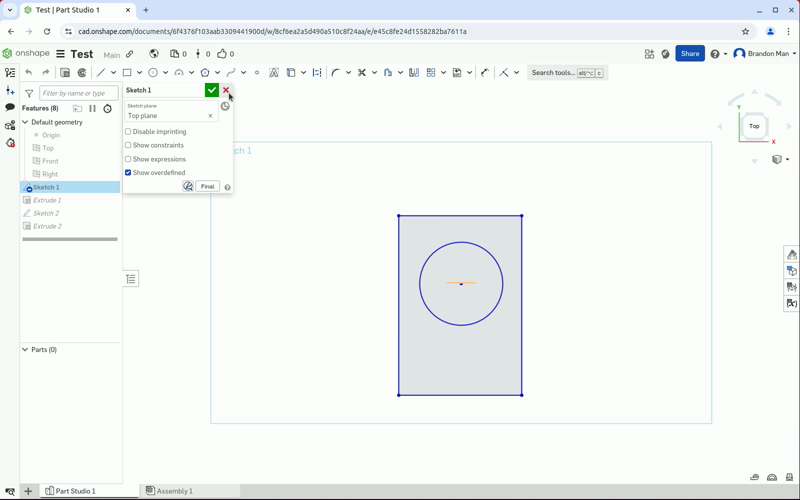
key(shift+s)
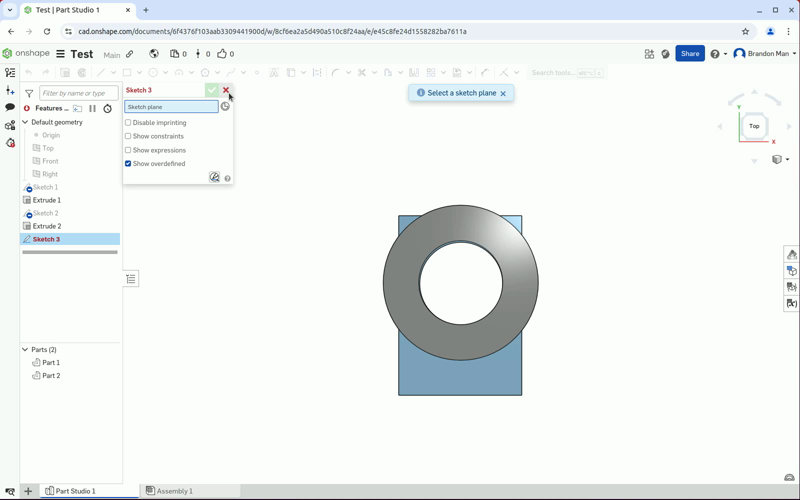
mouse_move(73, 150)
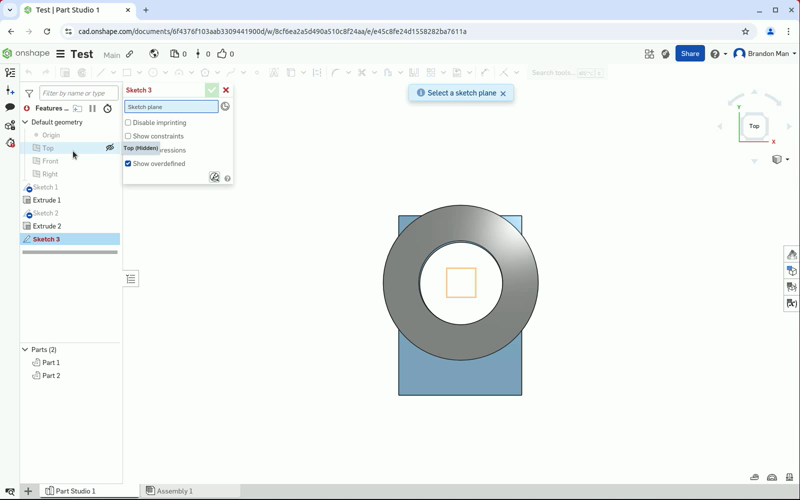
click(73, 150)
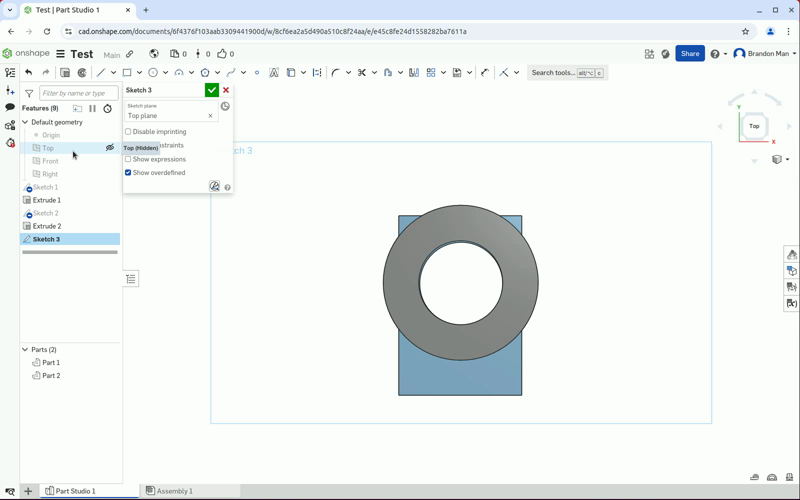
mouse_move(73, 352)
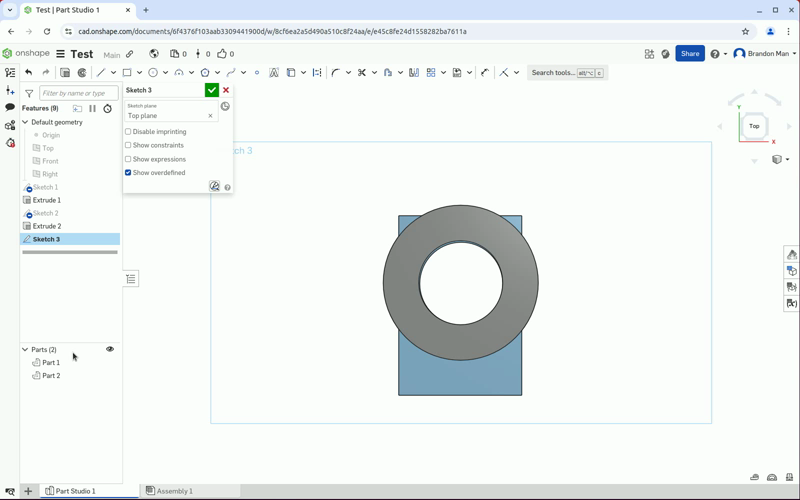
key(y)
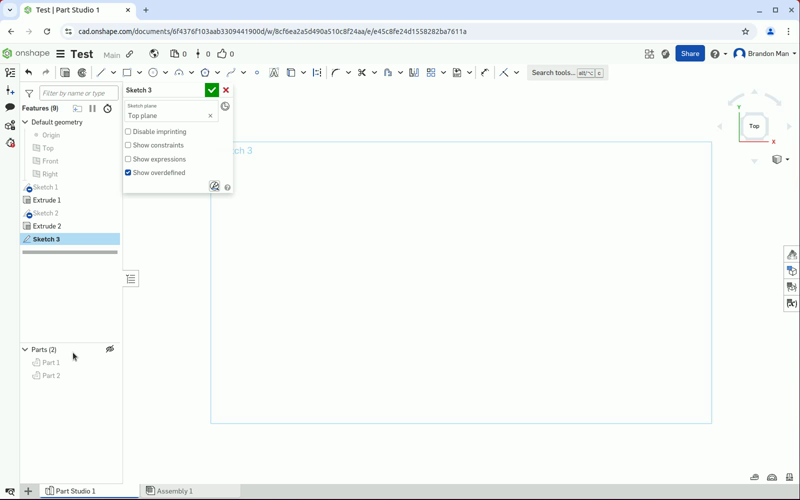
key(l)
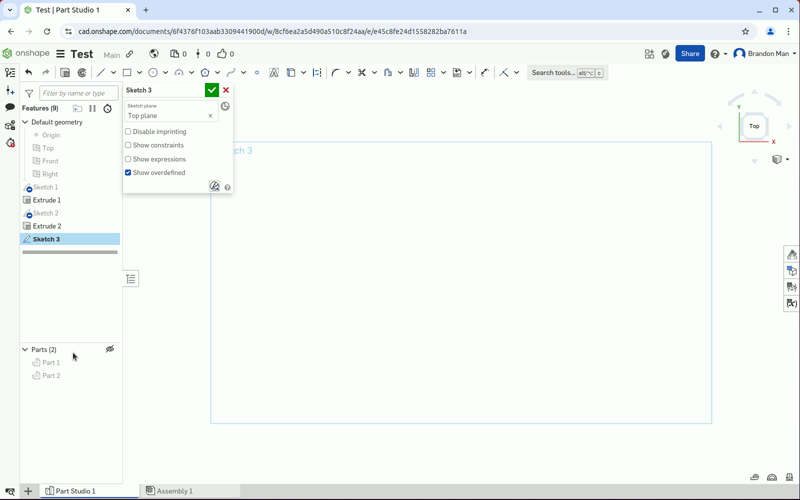
key_down(shift)
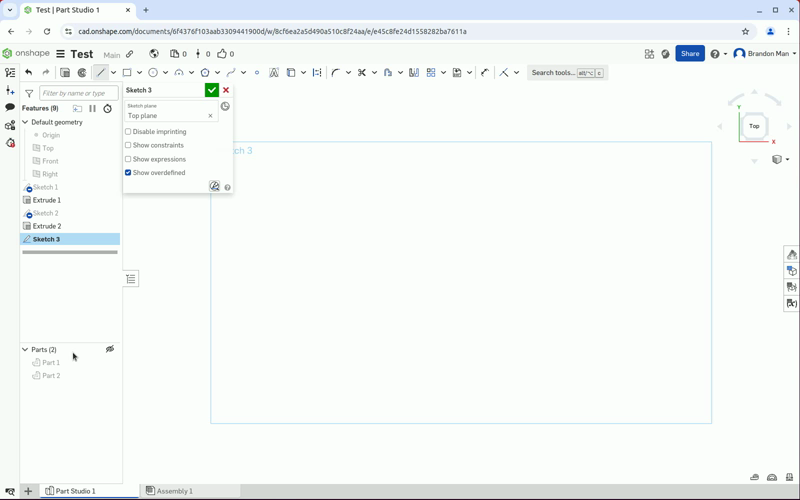
mouse_move(384, 293)
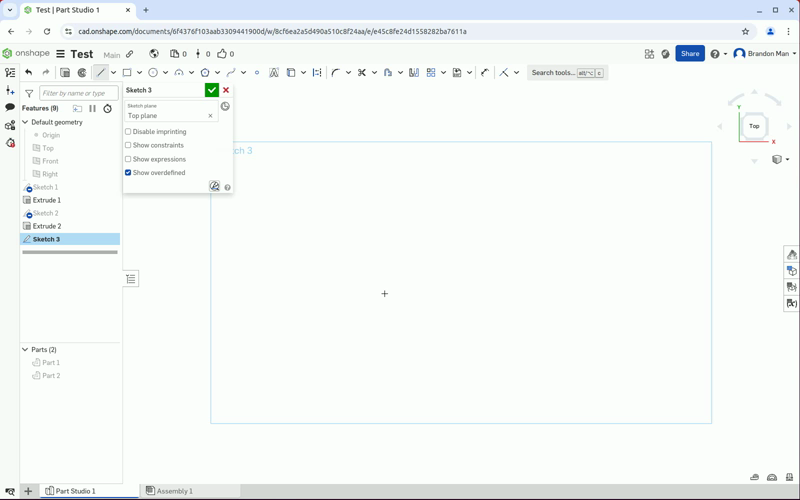
click(384, 293)
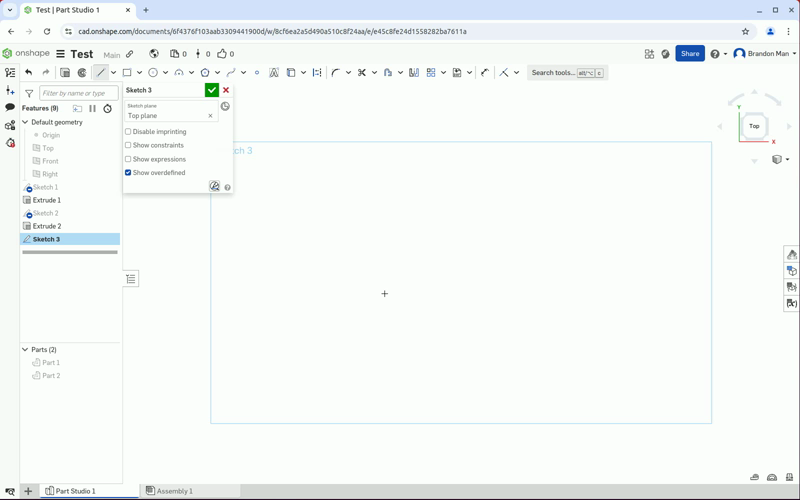
key_up(shift)
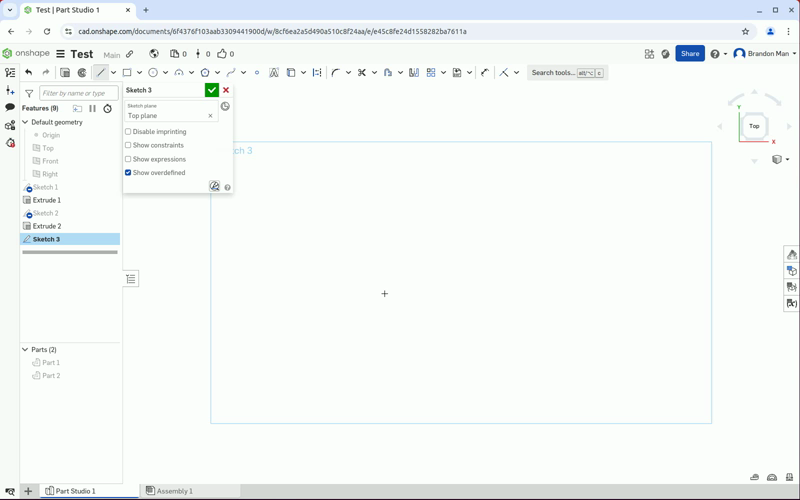
key_down(shift)
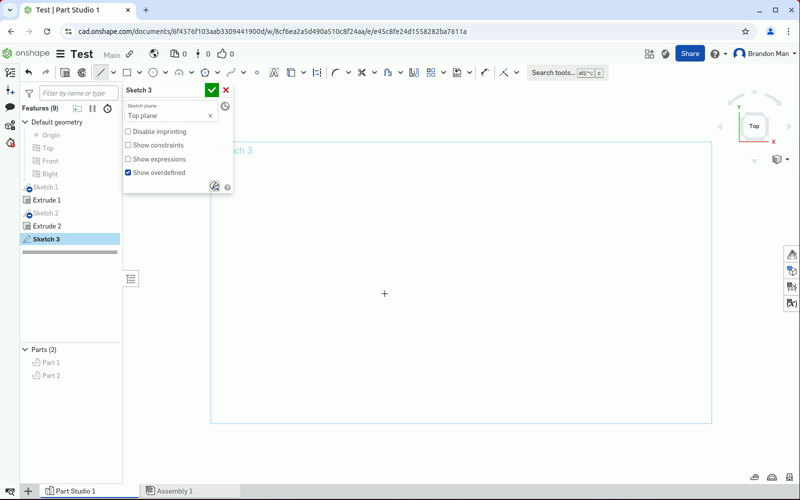
mouse_move(398, 395)
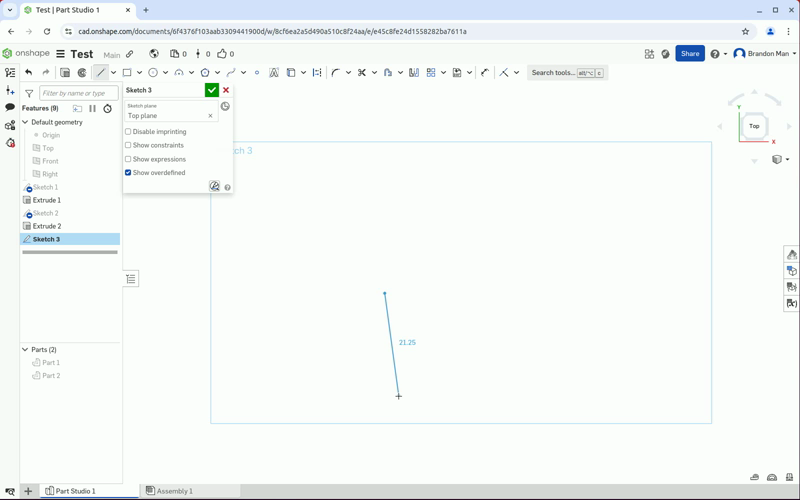
click(398, 395)
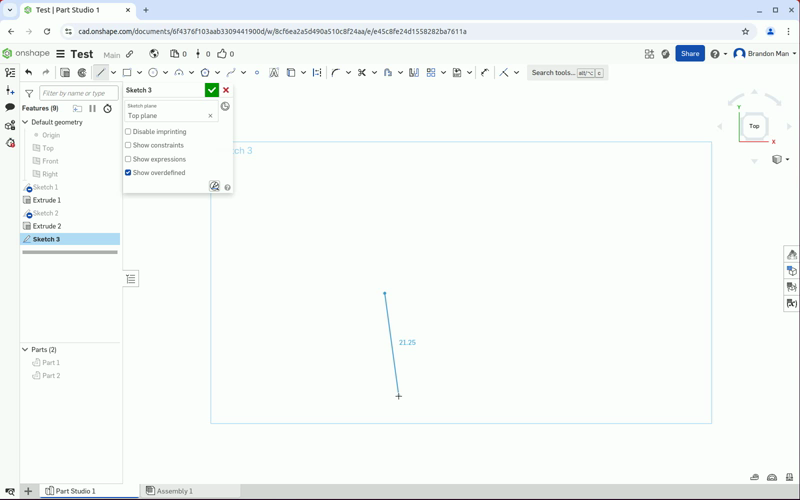
key_up(shift)
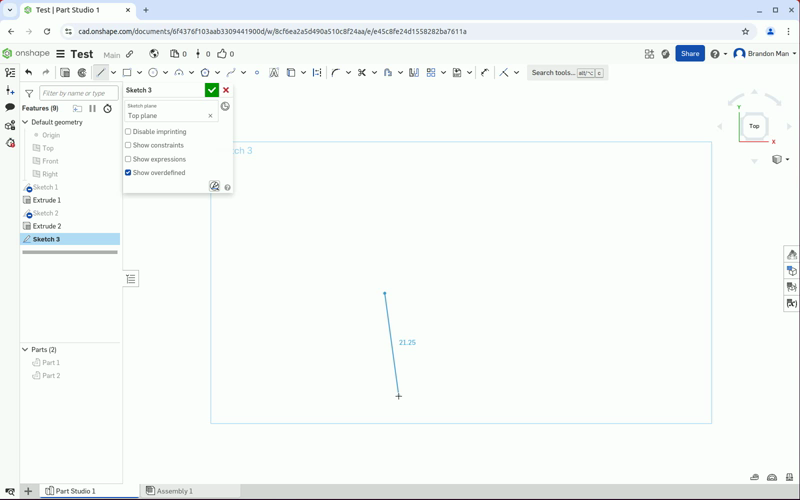
key_down(shift)
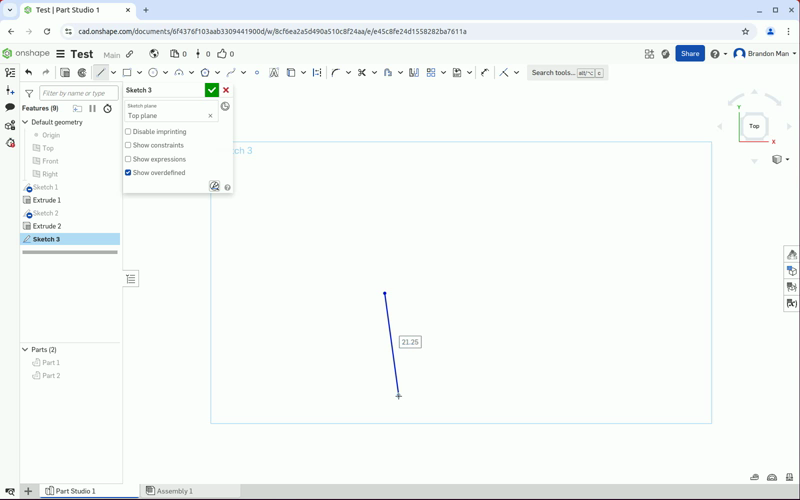
mouse_move(522, 395)
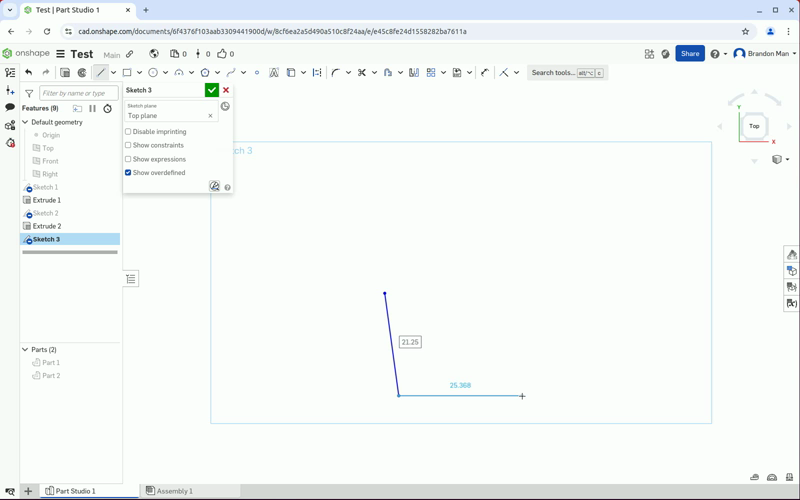
click(522, 395)
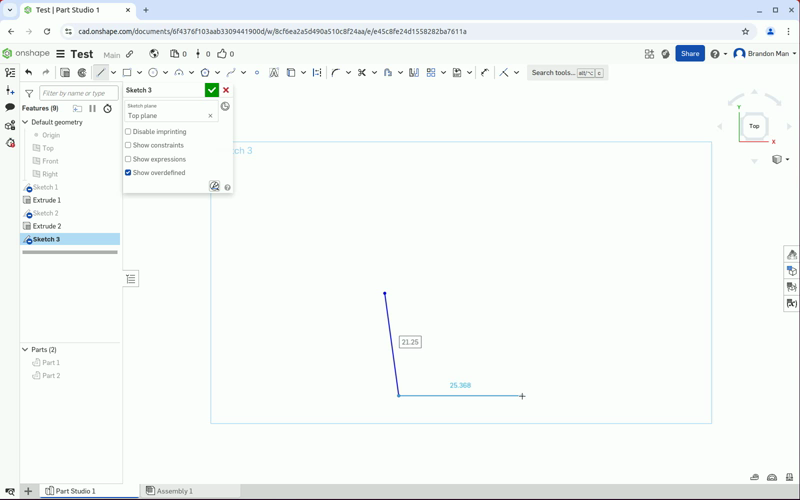
key_up(shift)
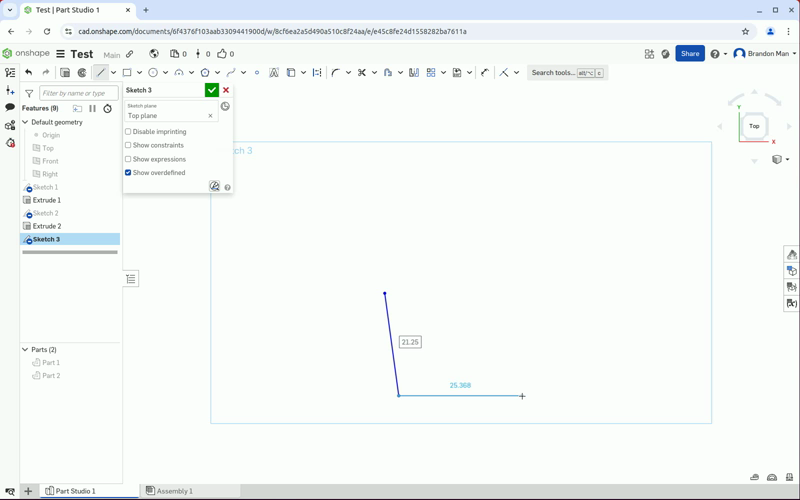
key_down(shift)
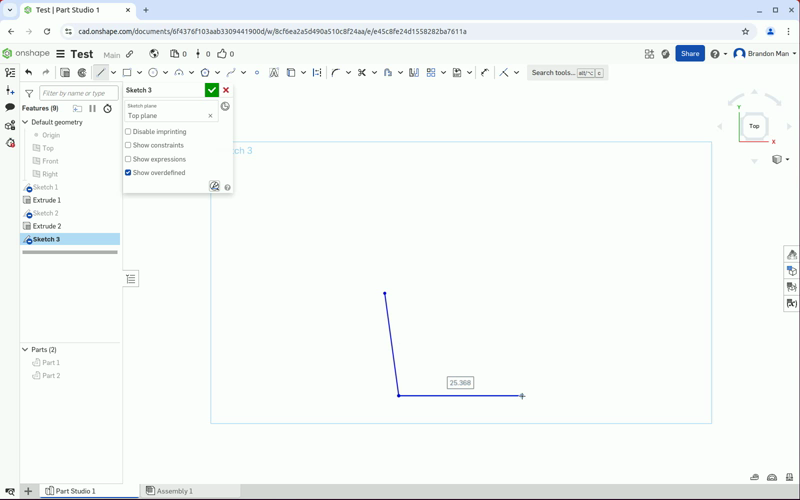
mouse_move(536, 293)
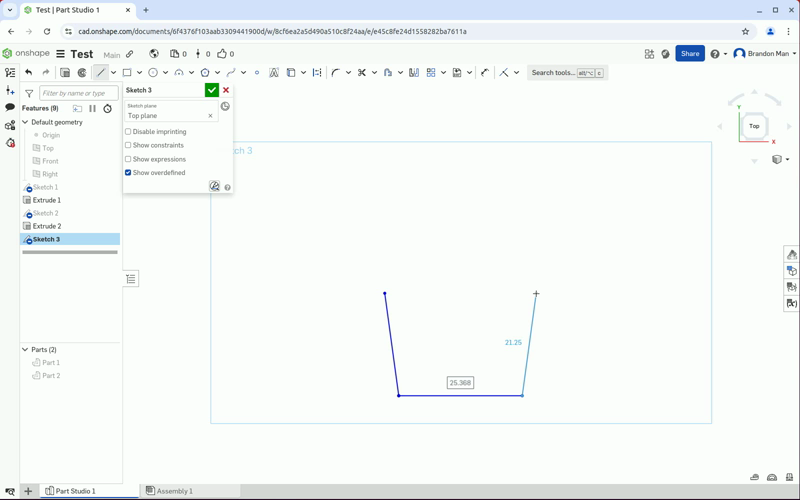
click(536, 293)
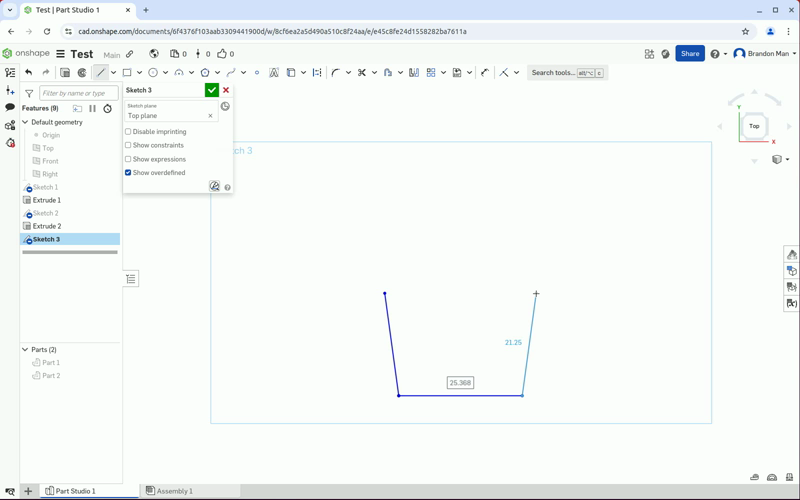
key_up(shift)
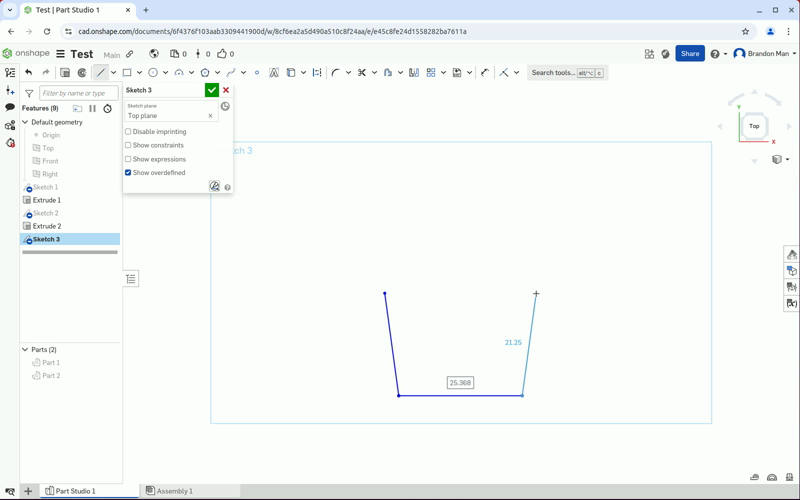
key(esc)
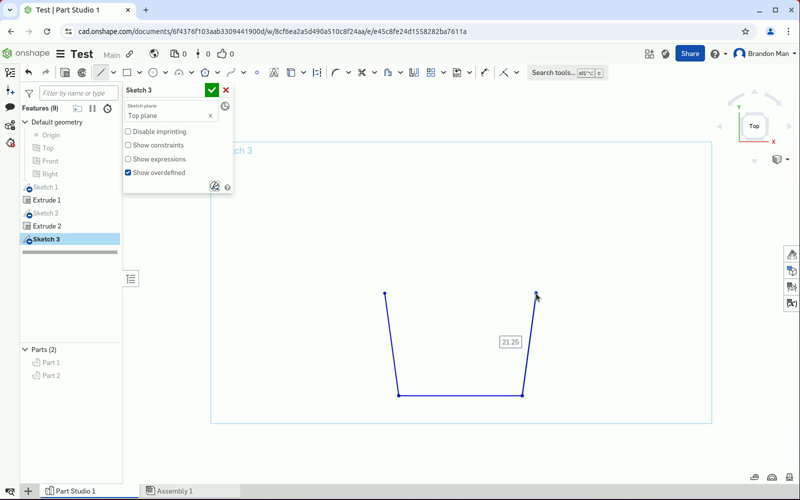
key(a)
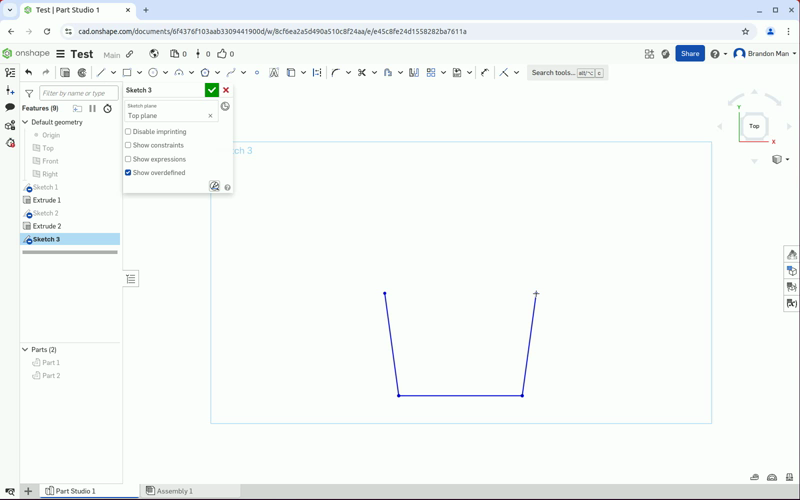
mouse_move(536, 293)
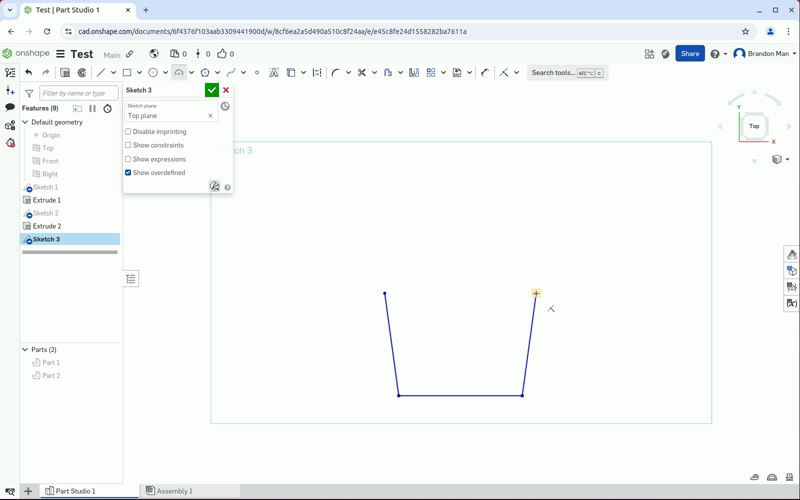
click(536, 293)
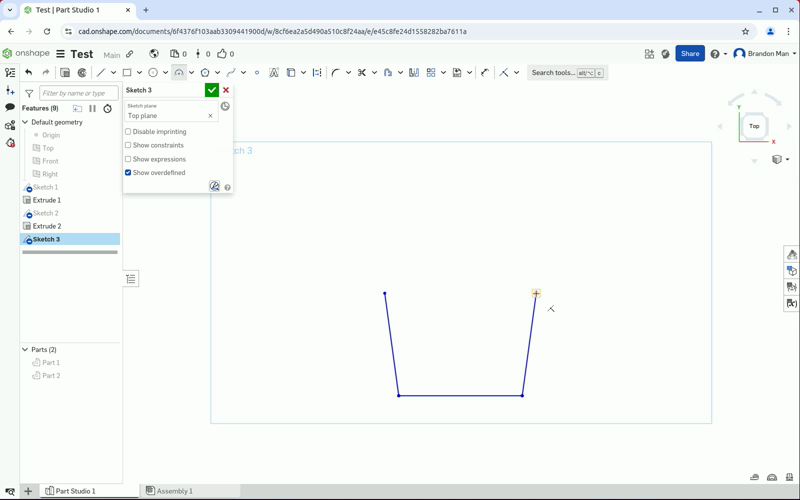
mouse_move(384, 293)
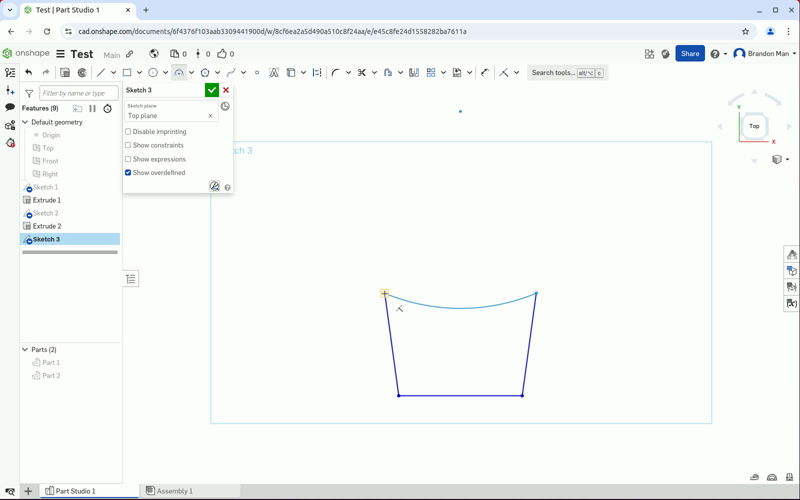
click(384, 293)
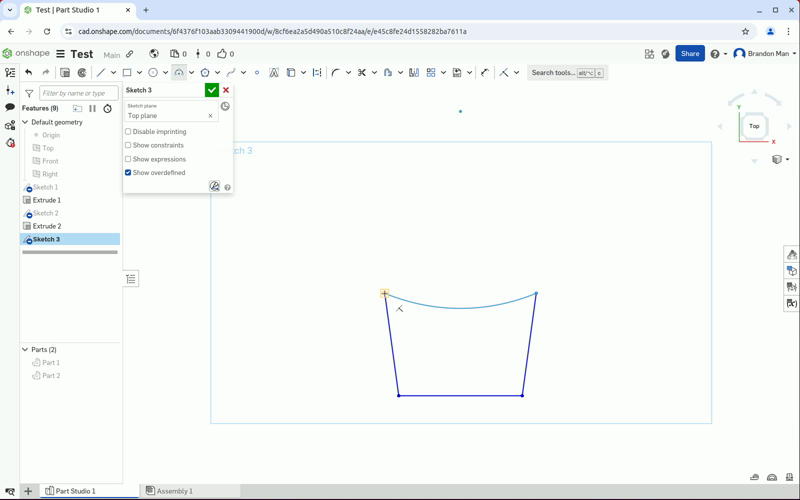
key_down(shift)
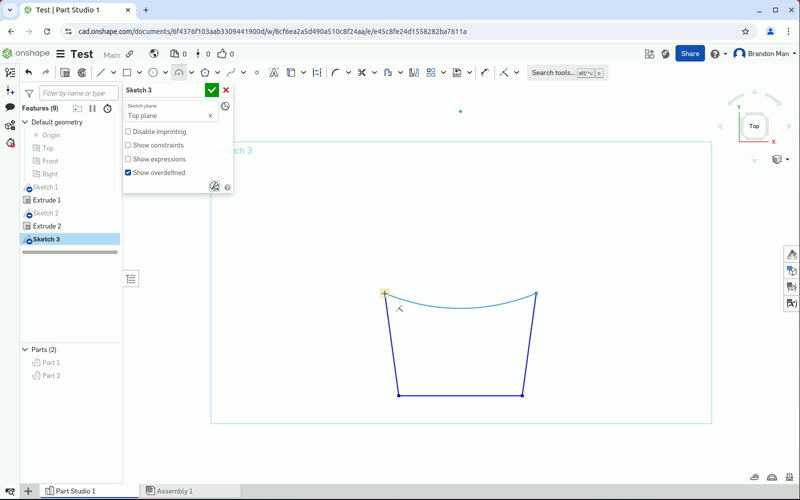
mouse_move(460, 359)
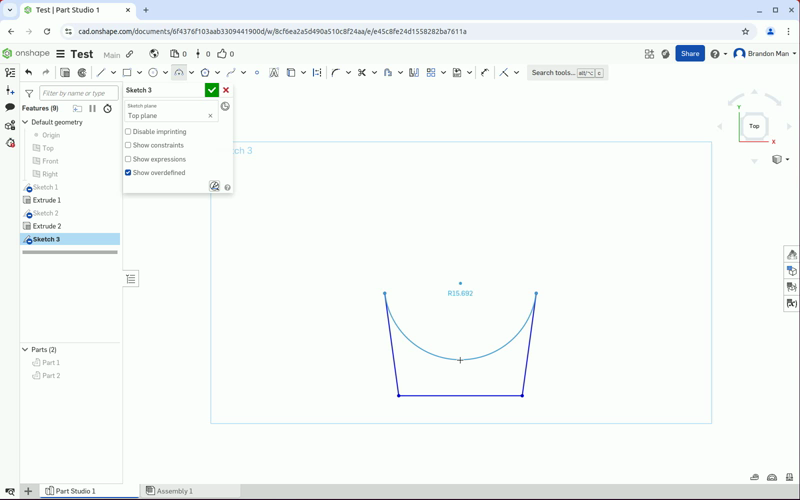
click(460, 359)
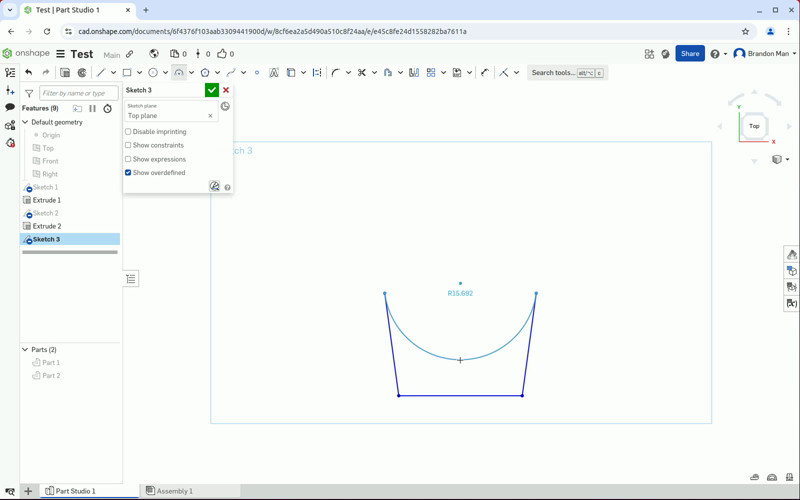
key_up(shift)
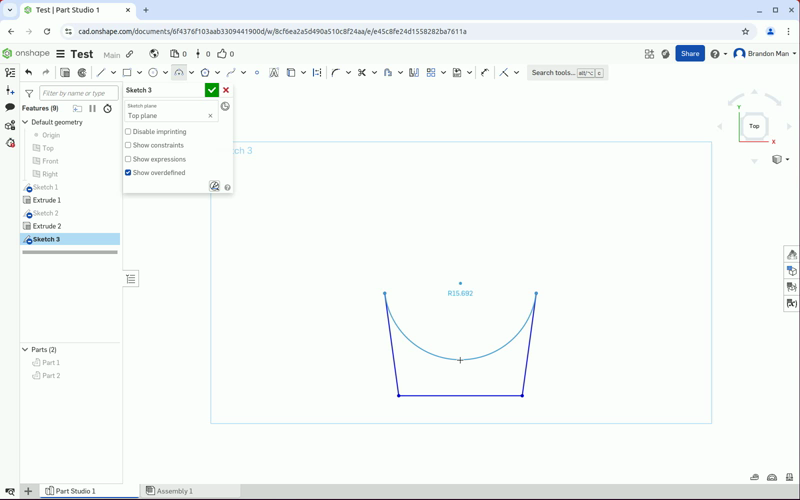
key(esc)
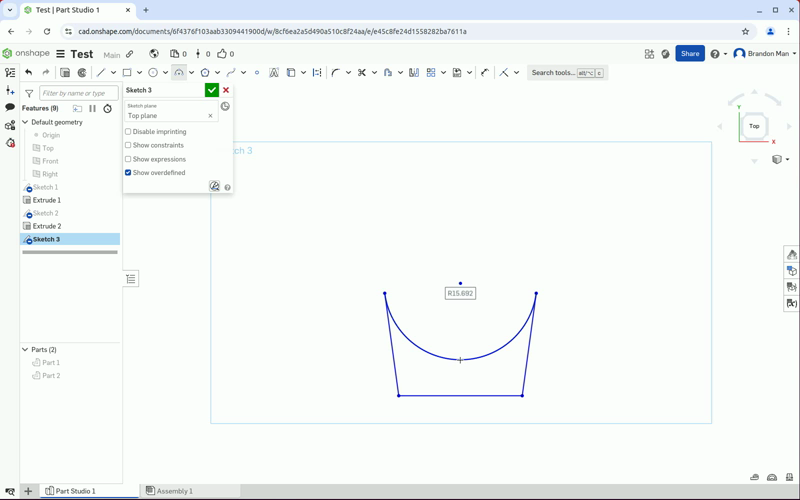
mouse_move(474, 381)
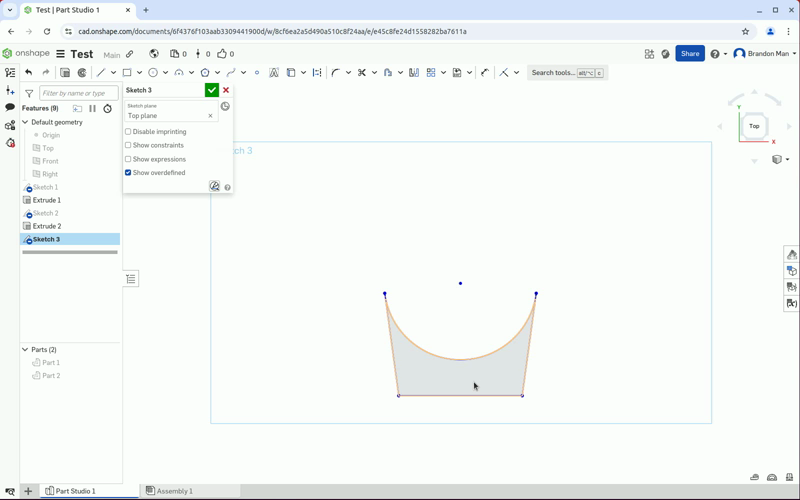
click(474, 381)
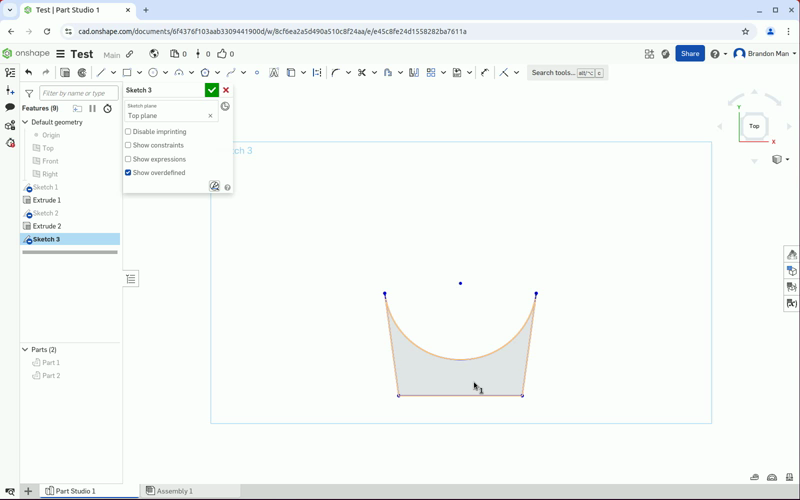
mouse_move(73, 352)
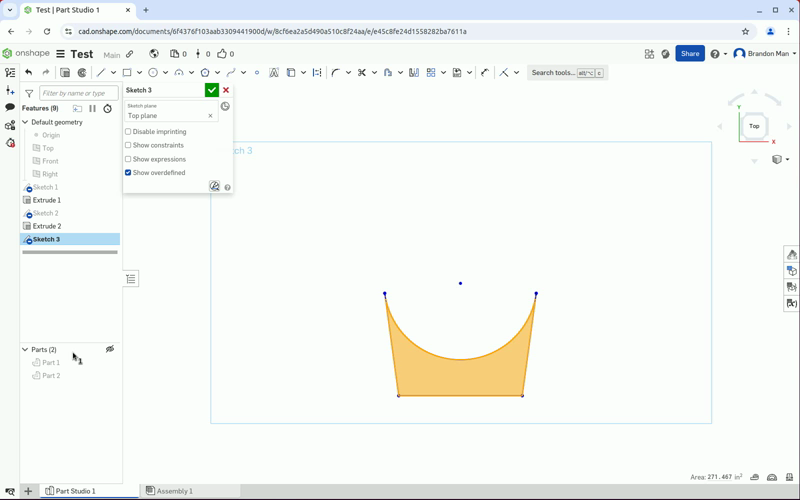
key(shift+y)
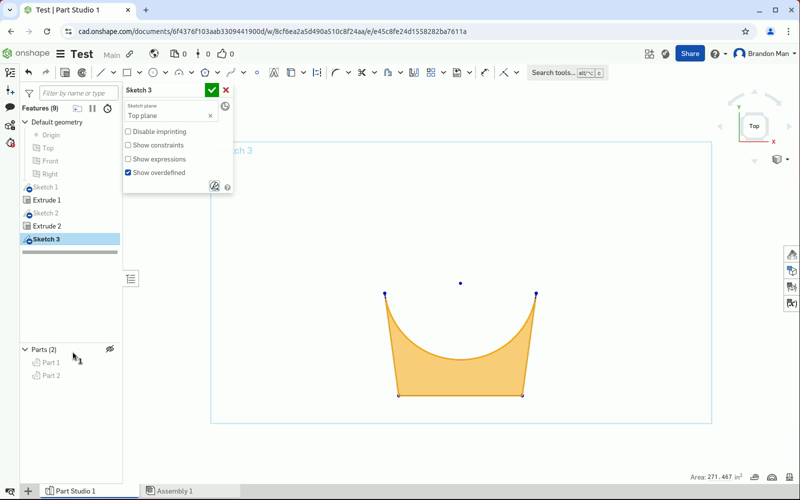
key(shift+e)
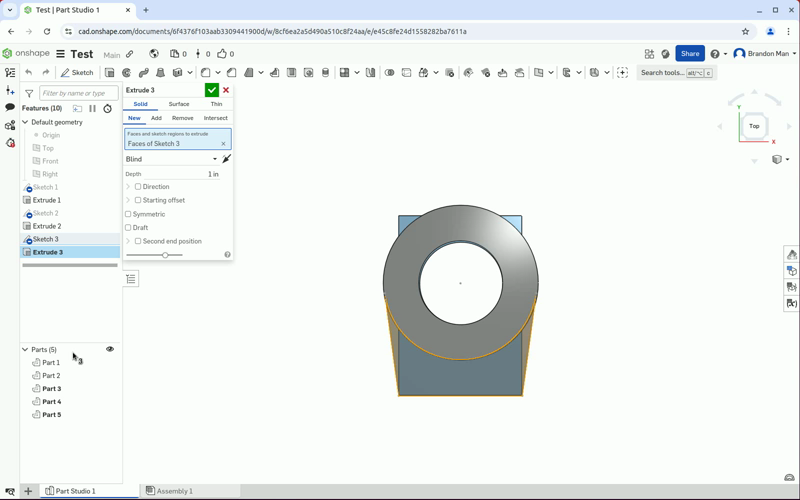
mouse_move(143, 106)
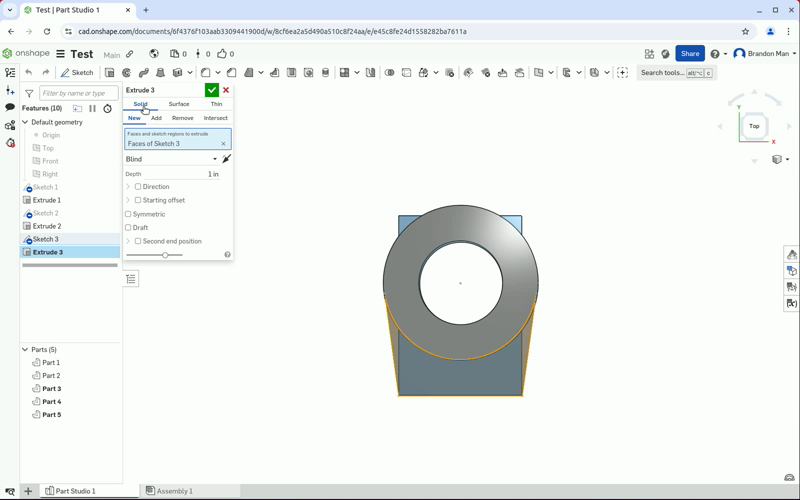
click(143, 106)
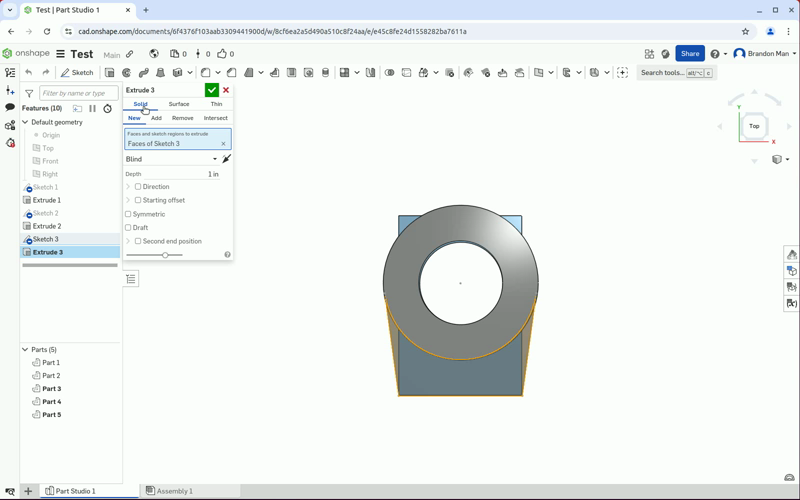
mouse_move(137, 120)
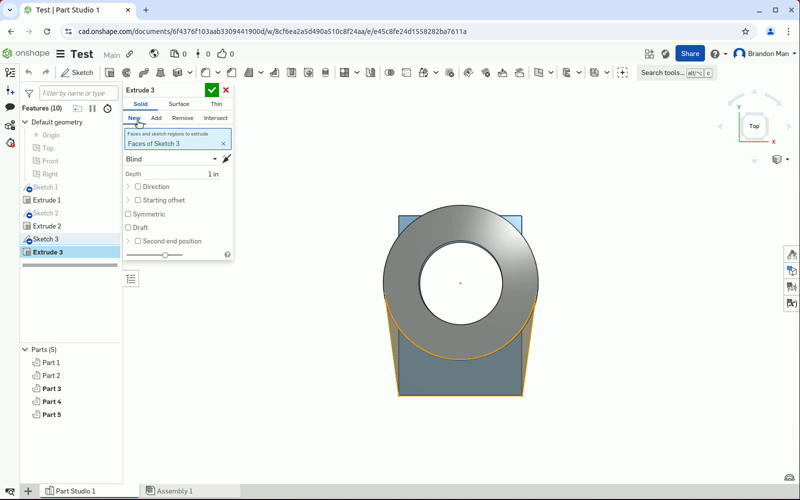
click(137, 120)
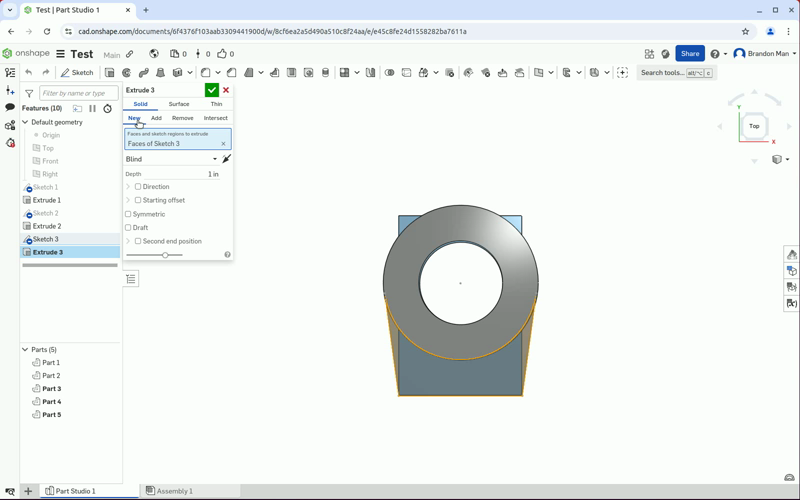
key(tab, 4)
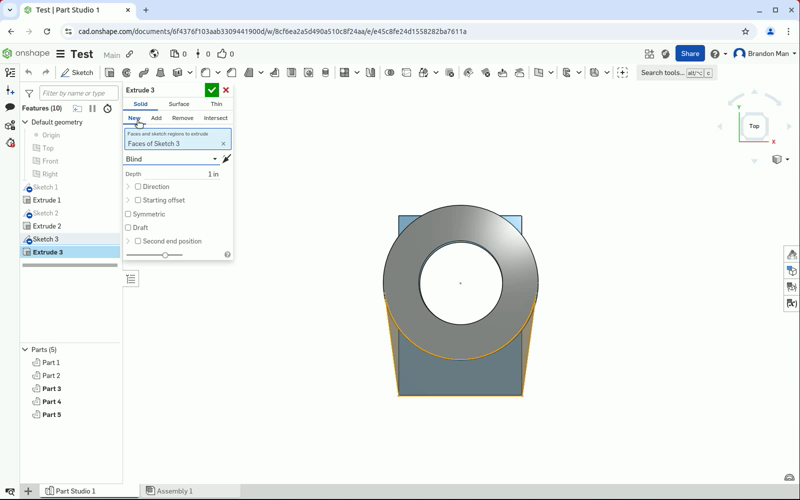
text(23.108)
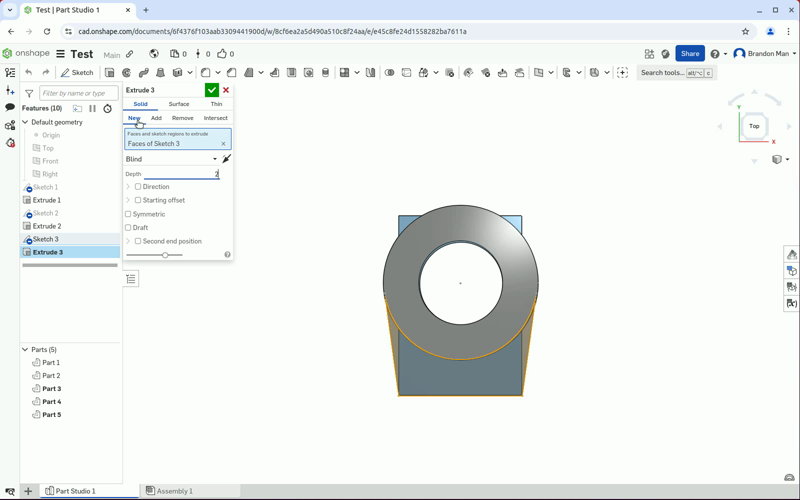
key(tab, 3)
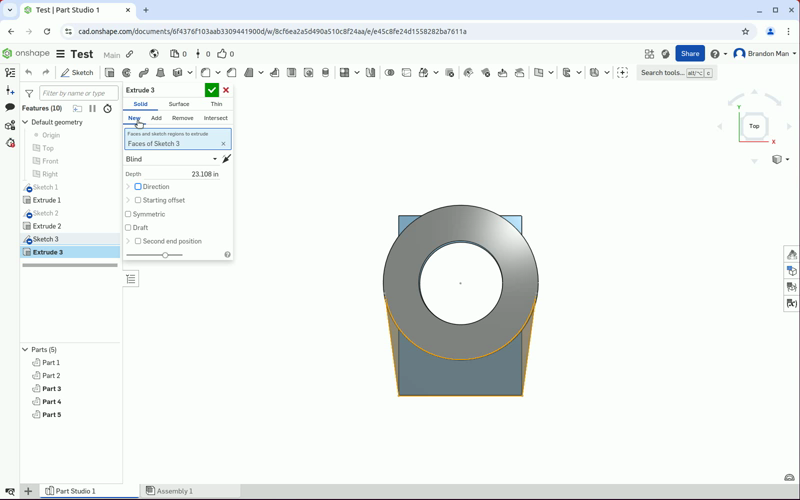
key(tab, 2)
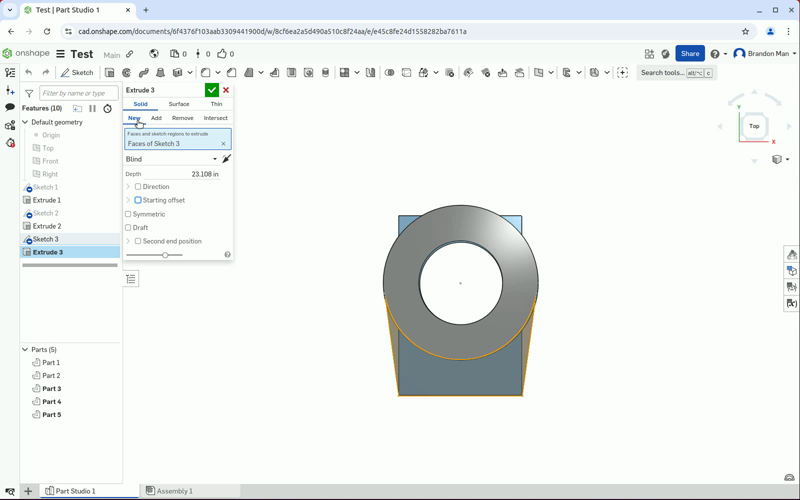
key(space)
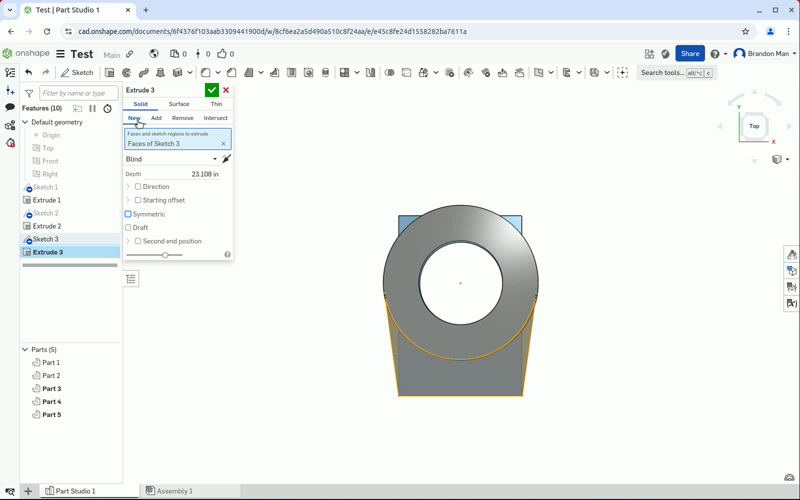
key(tab, 3)
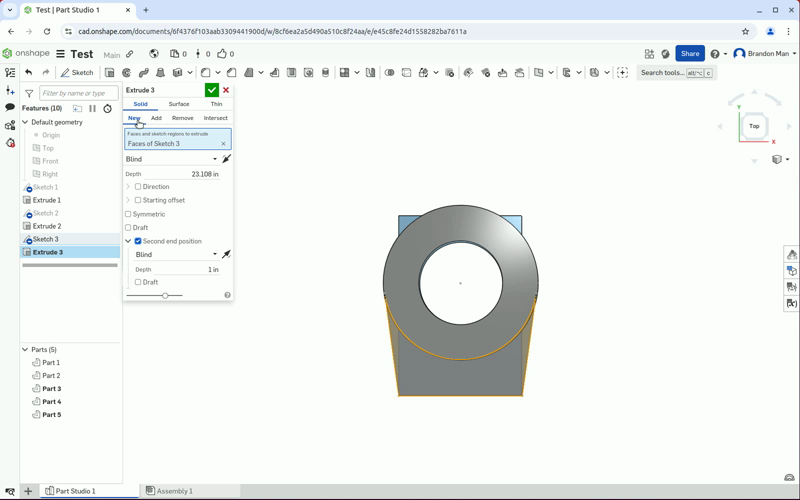
text(15.887)
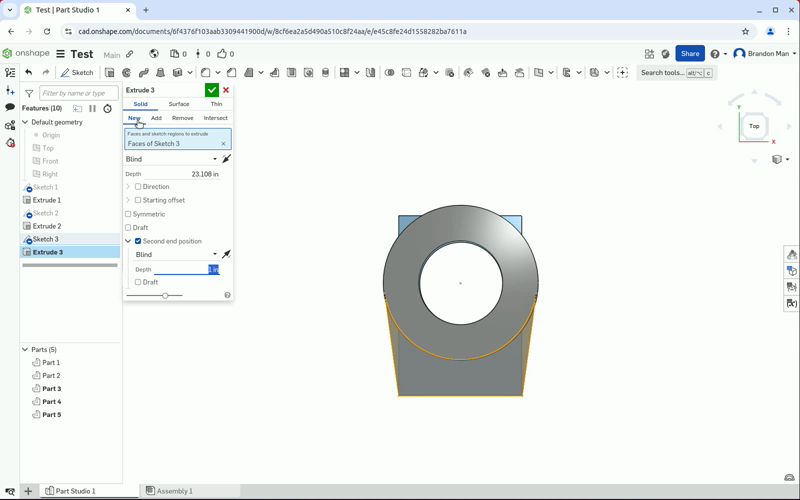
key(enter)
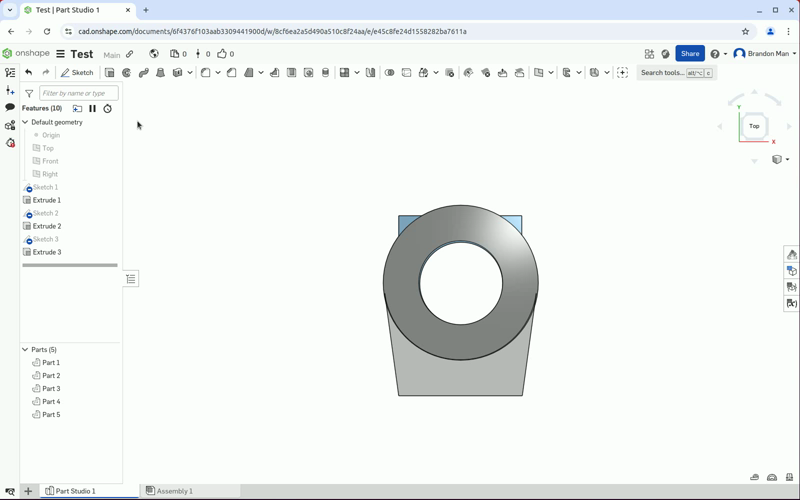
key(shift+h)
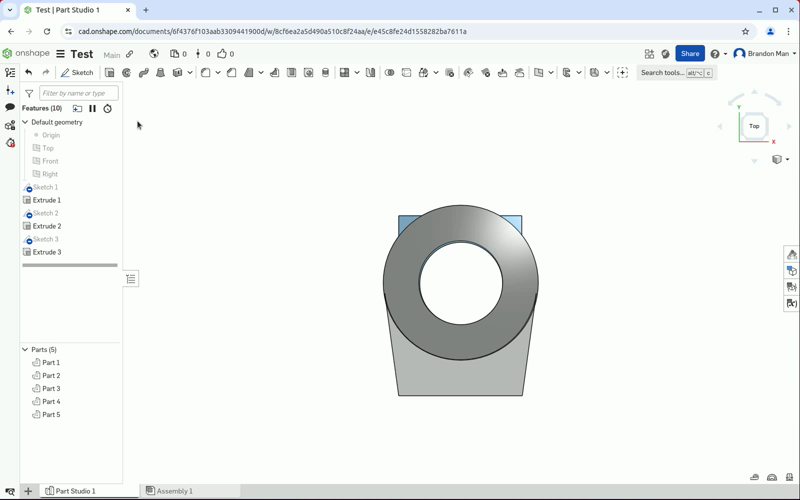
key(shift+h)
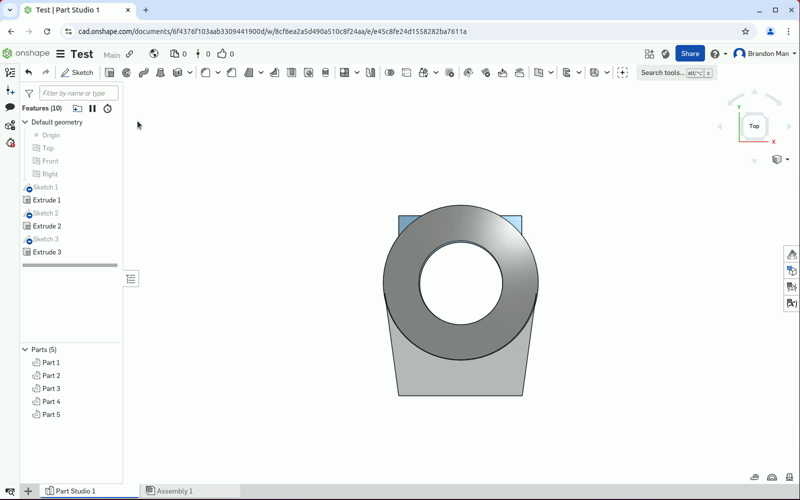
key(shift+7)
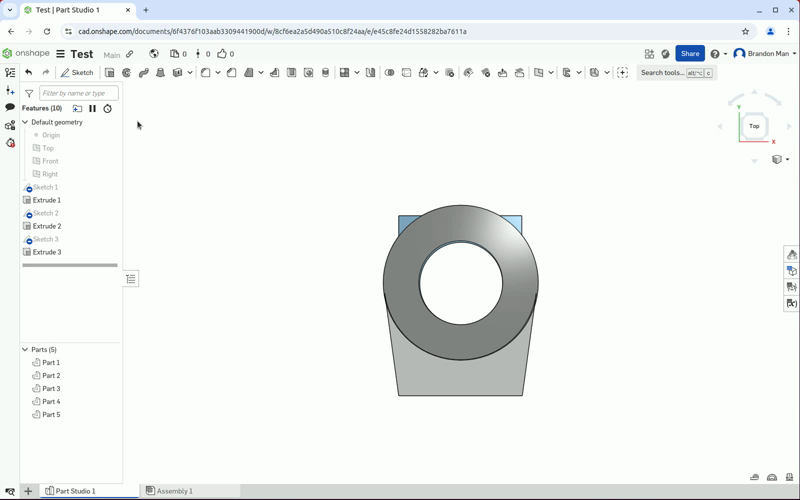
key(up, 3)
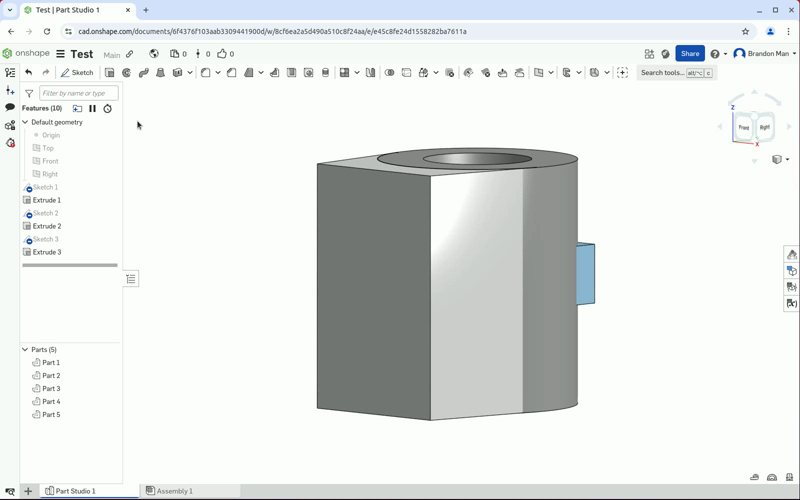
key(left, 3)
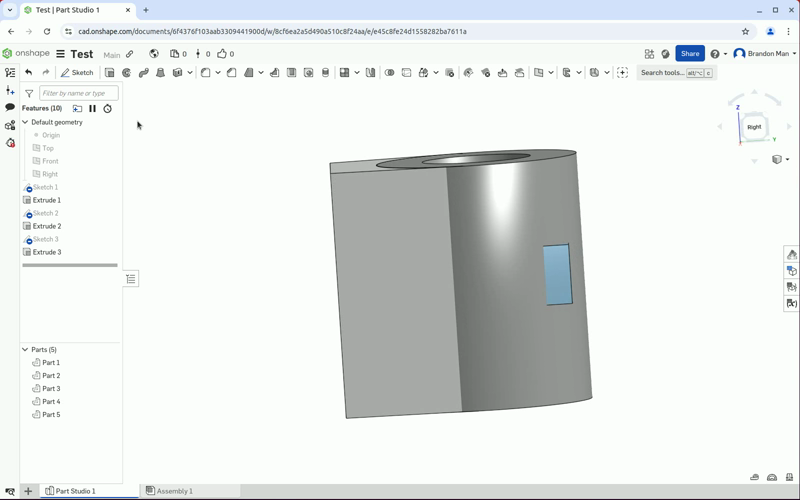
key(right, 3)
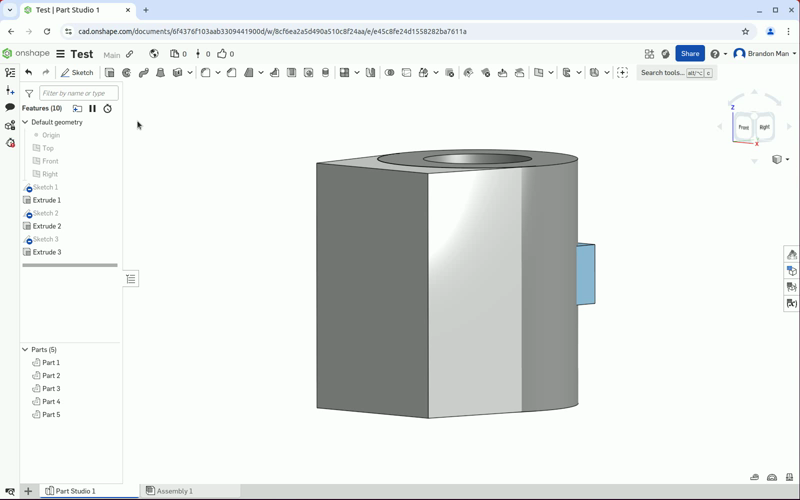
key(down, 3)
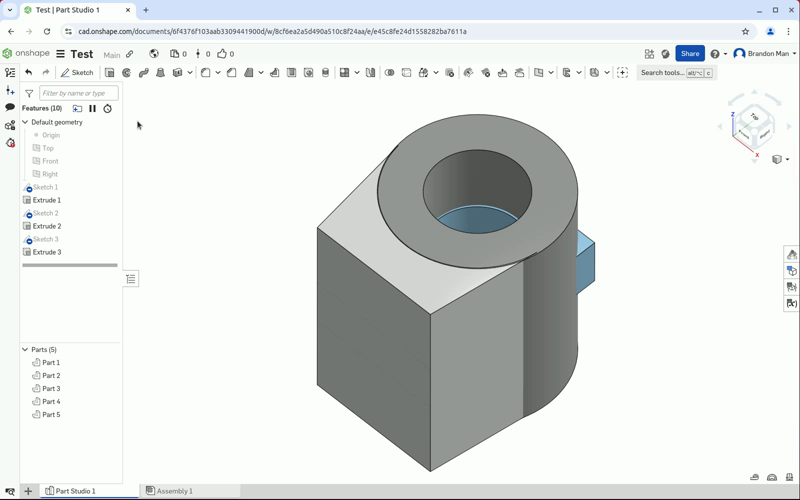
mouse_move(73, 189)
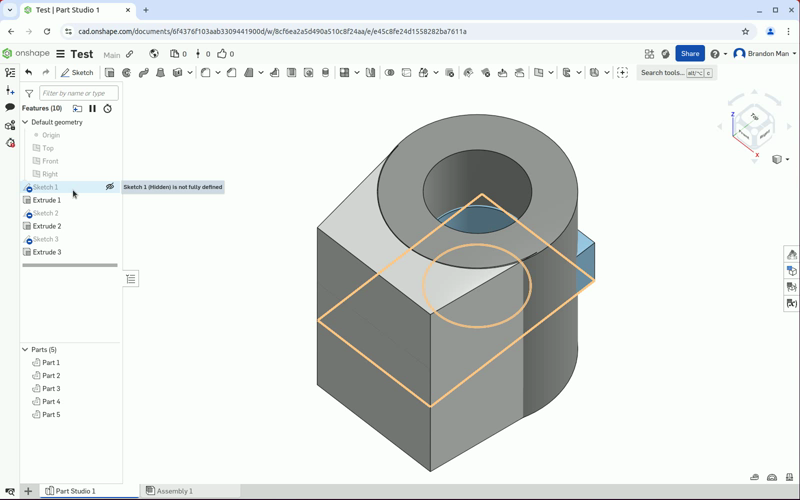
click(73, 189)